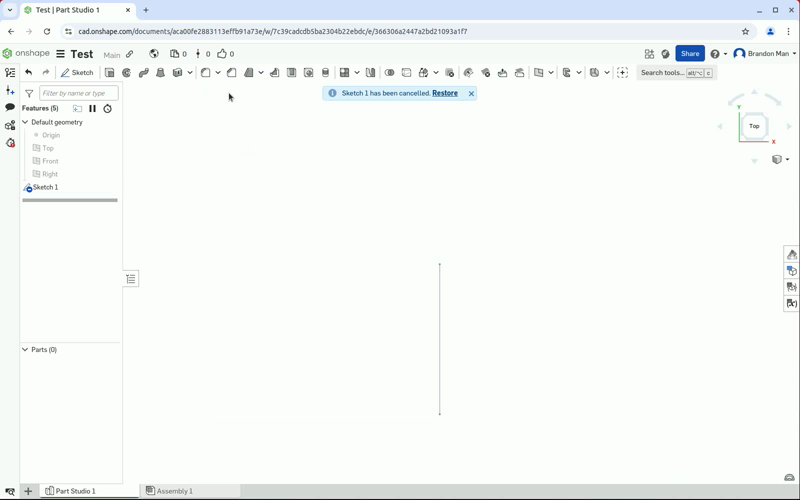
key(shift+h)
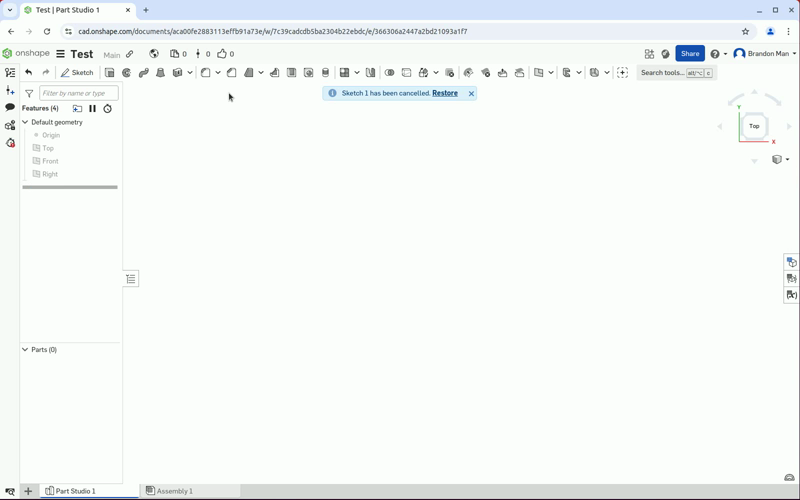
mouse_move(73, 352)
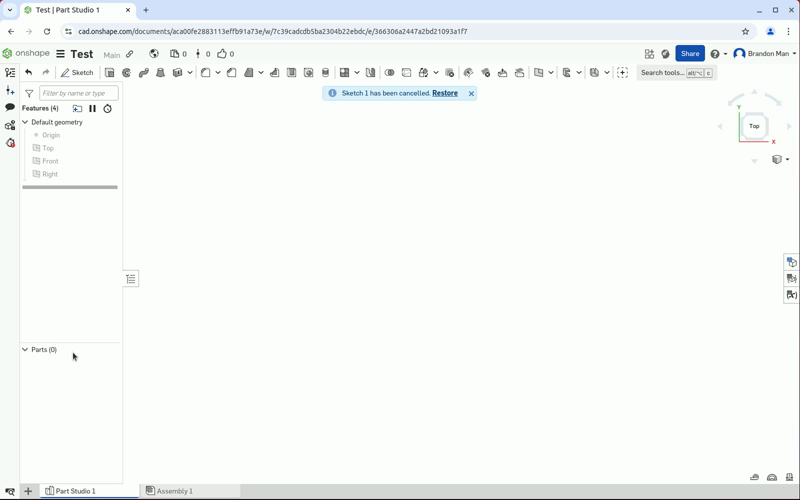
key(y)
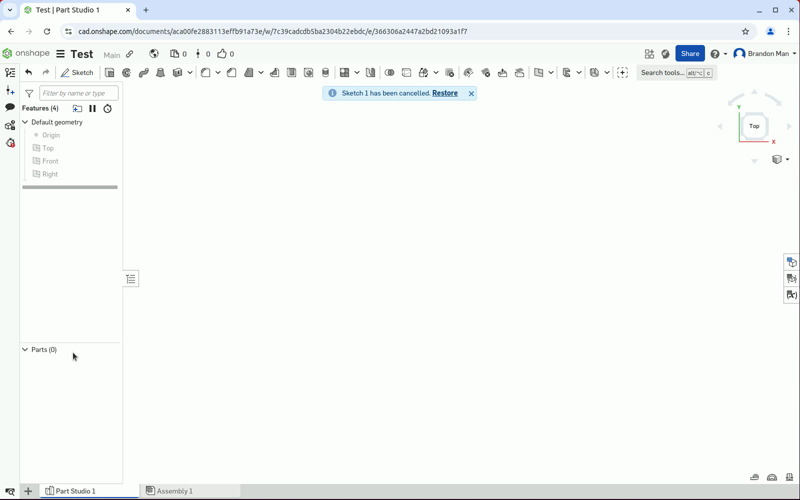
key(shift+p)
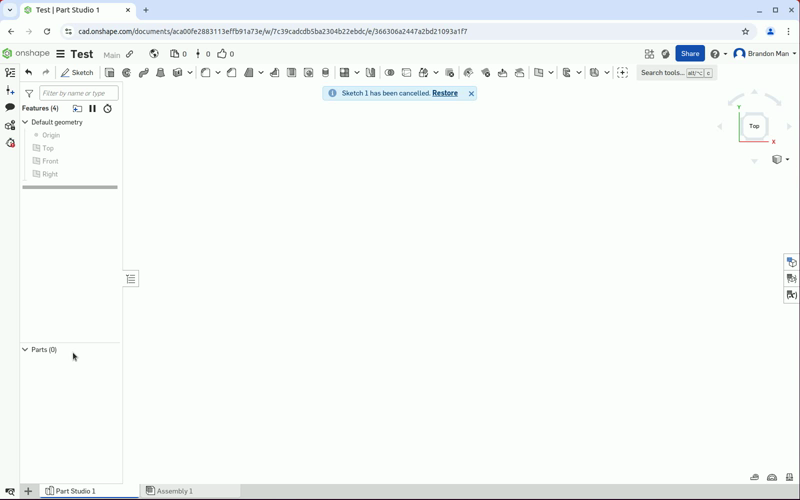
key(space)
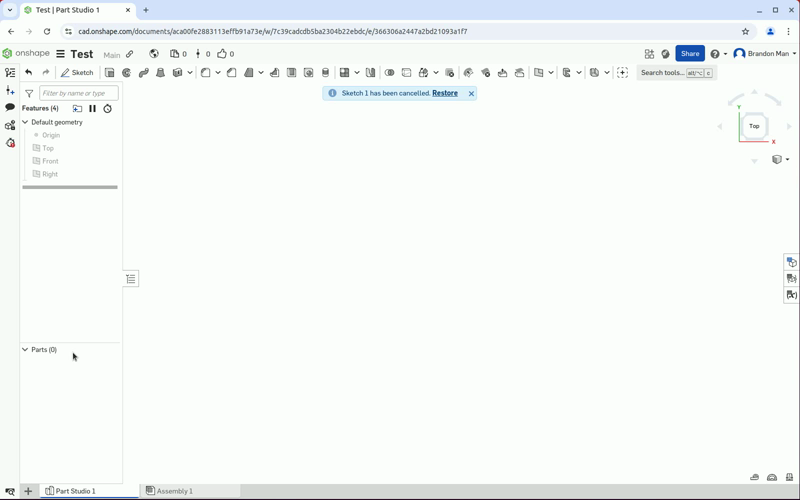
key_down(shift)
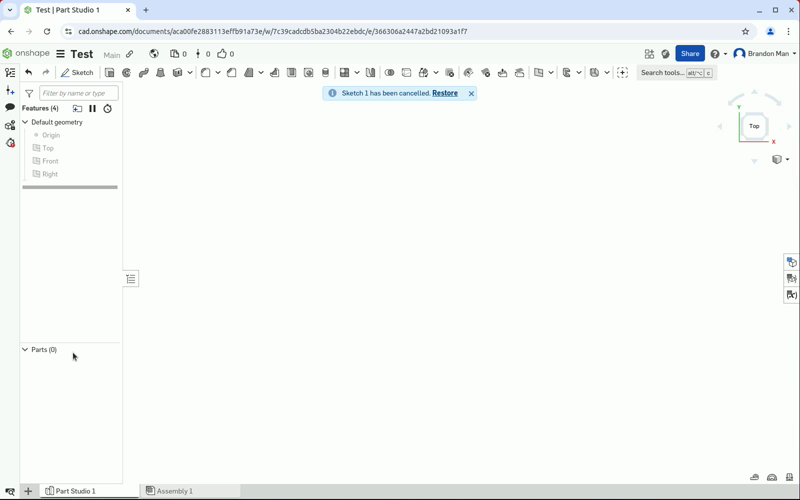
key(up)
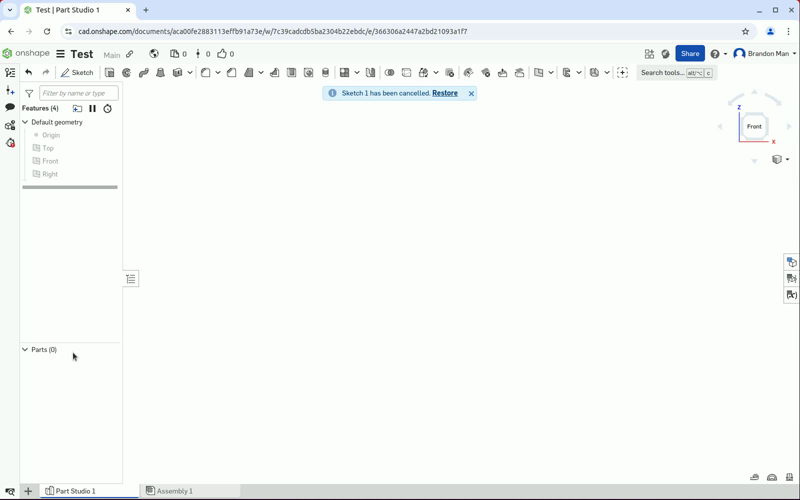
key_up(shift)
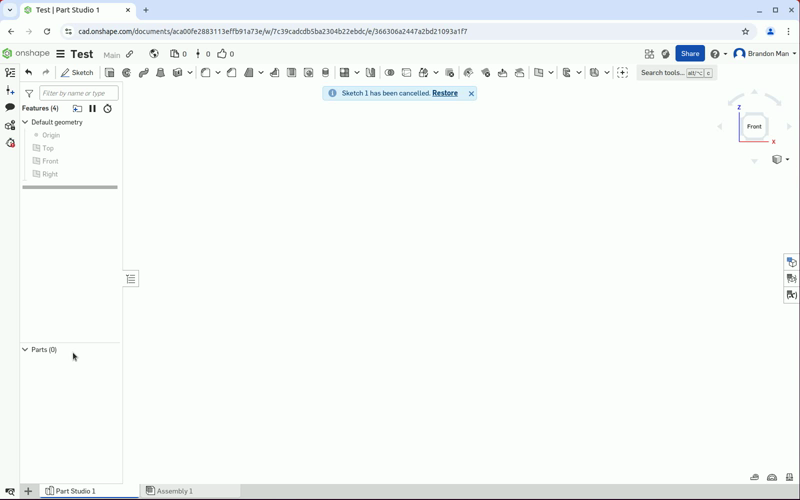
mouse_move(73, 352)
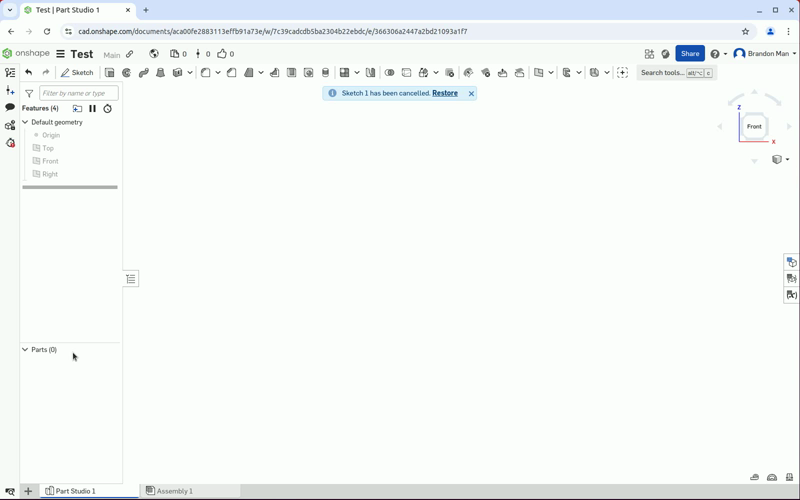
key(shift+y)
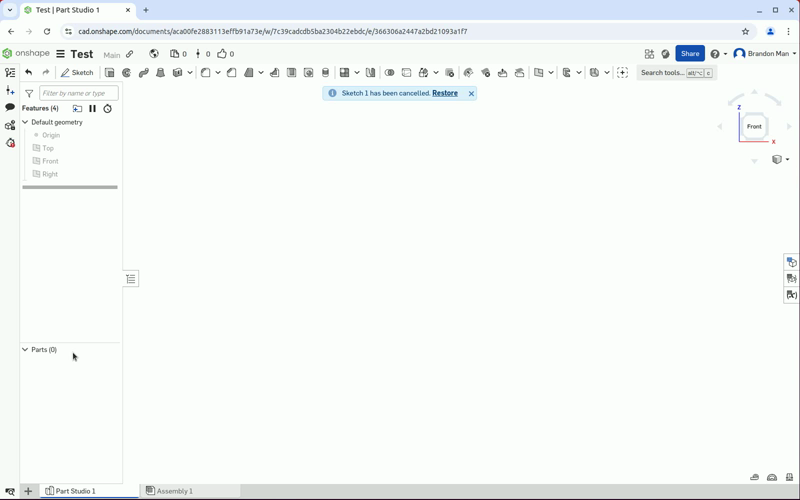
key(shift+s)
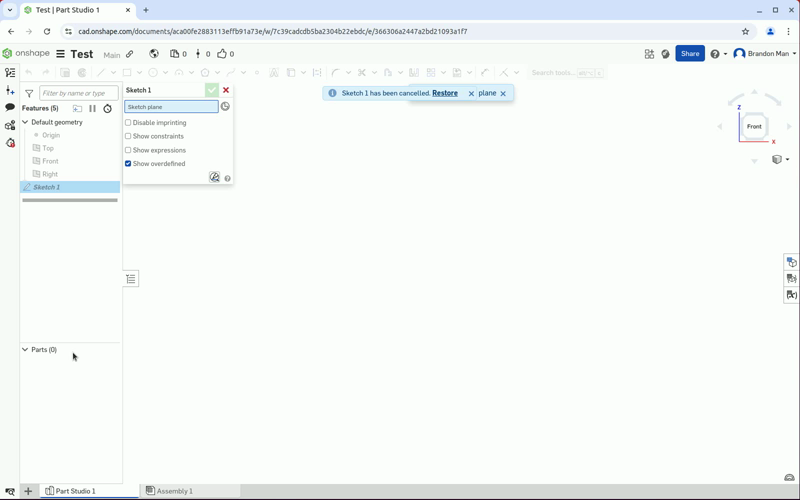
mouse_move(73, 163)
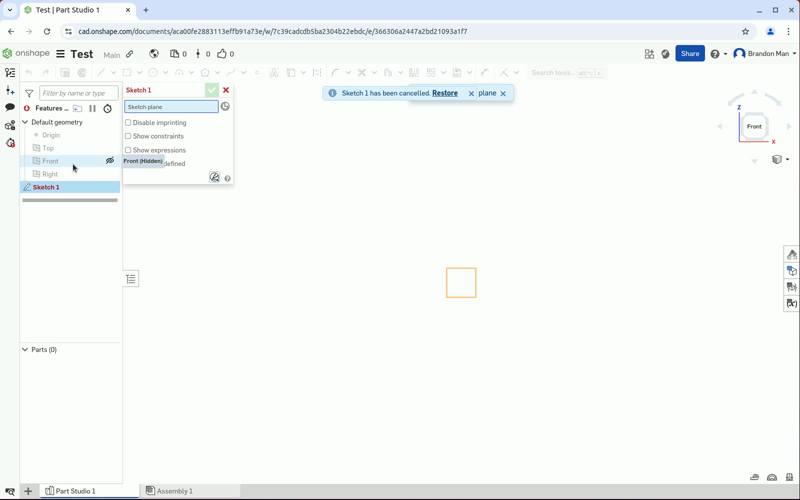
click(73, 163)
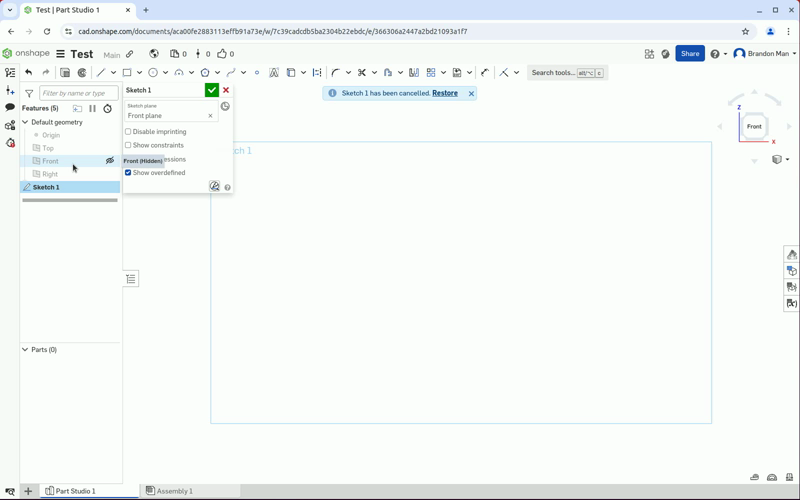
mouse_move(73, 352)
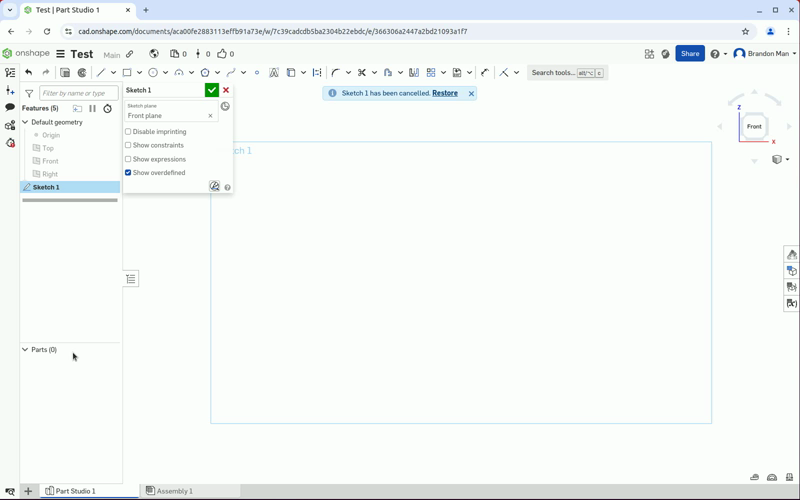
key(y)
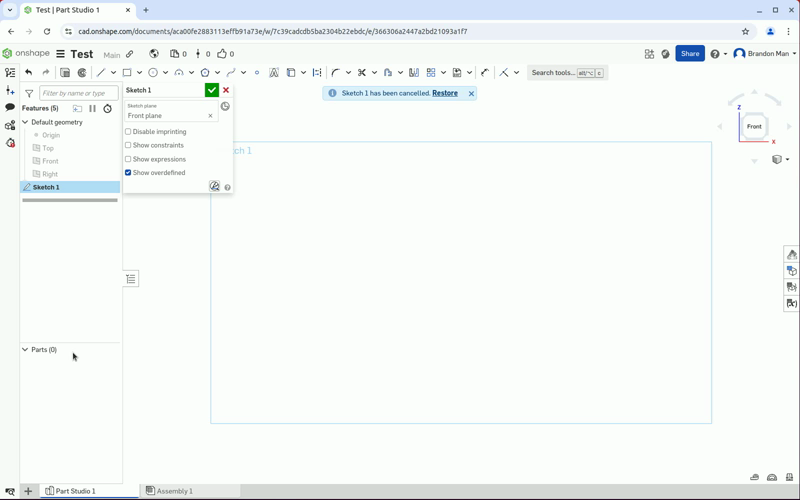
key(l)
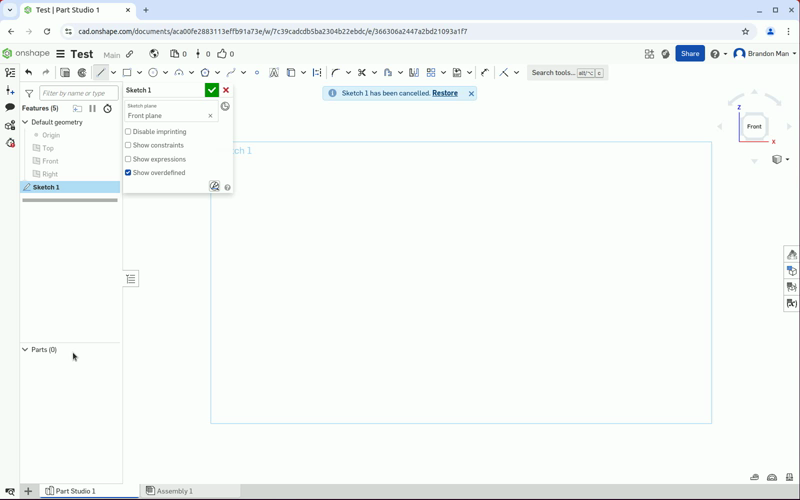
key_down(shift)
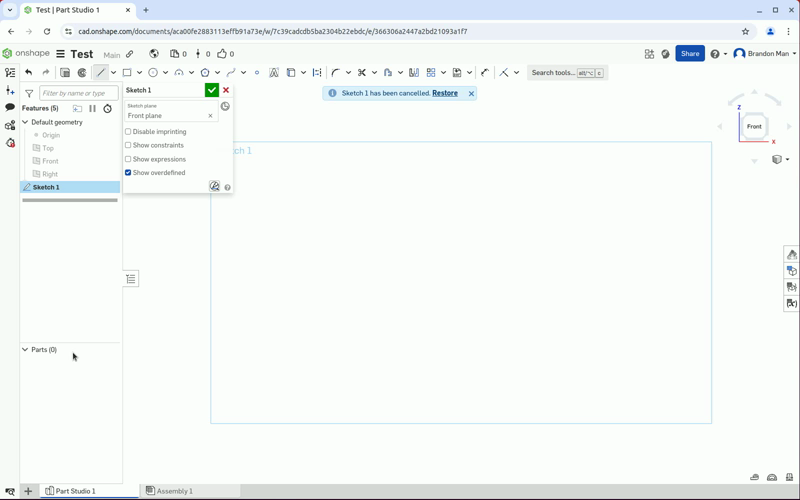
mouse_move(404, 339)
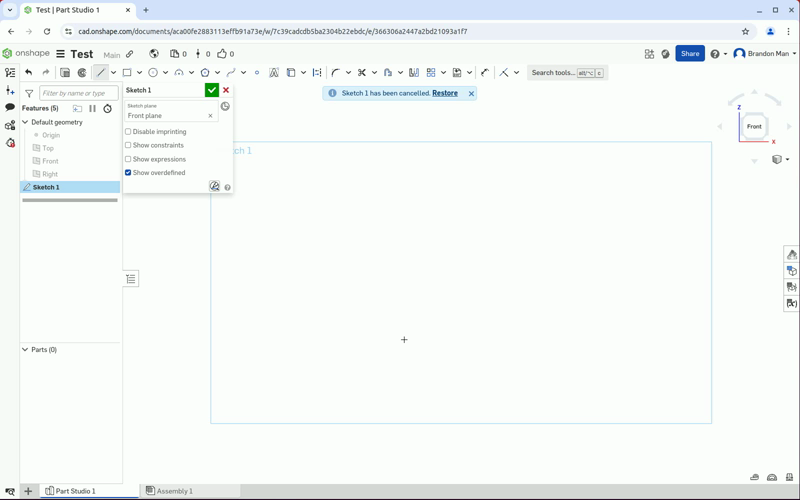
click(404, 339)
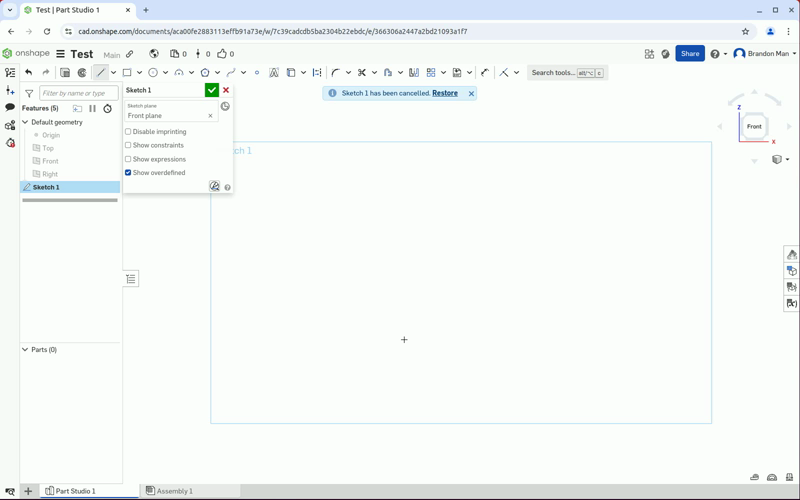
key_up(shift)
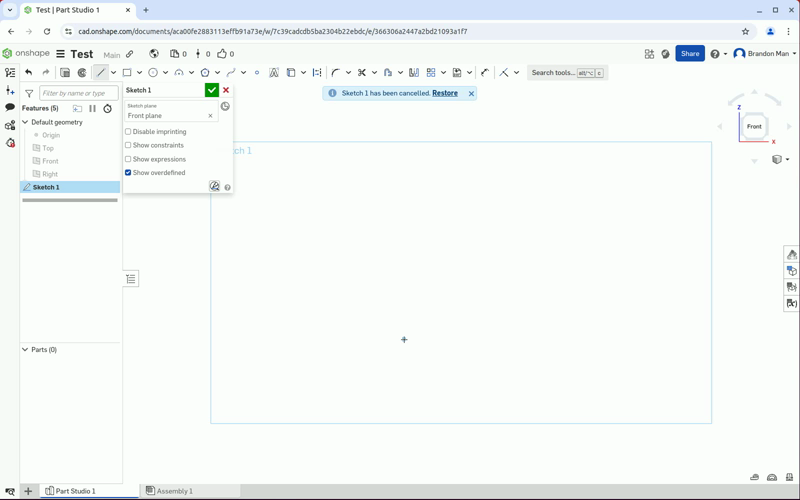
key_down(shift)
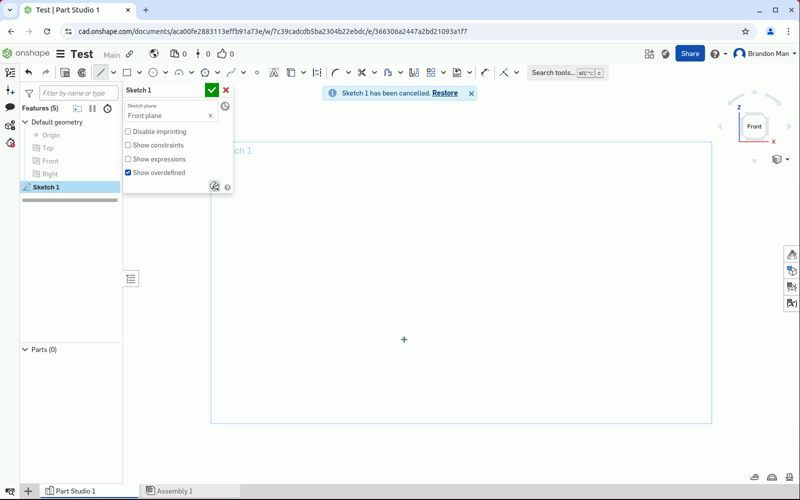
mouse_move(516, 339)
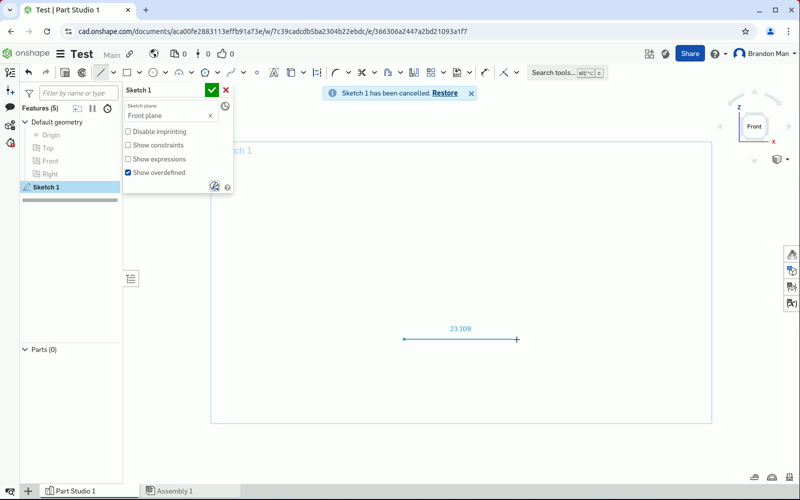
click(516, 339)
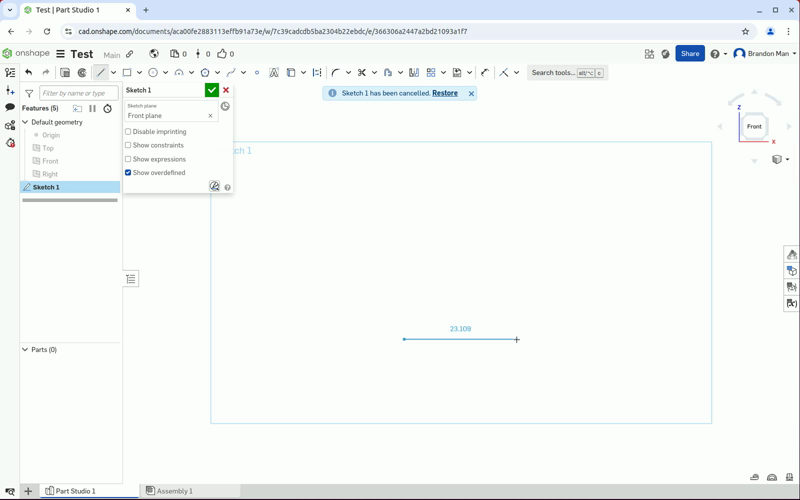
key_up(shift)
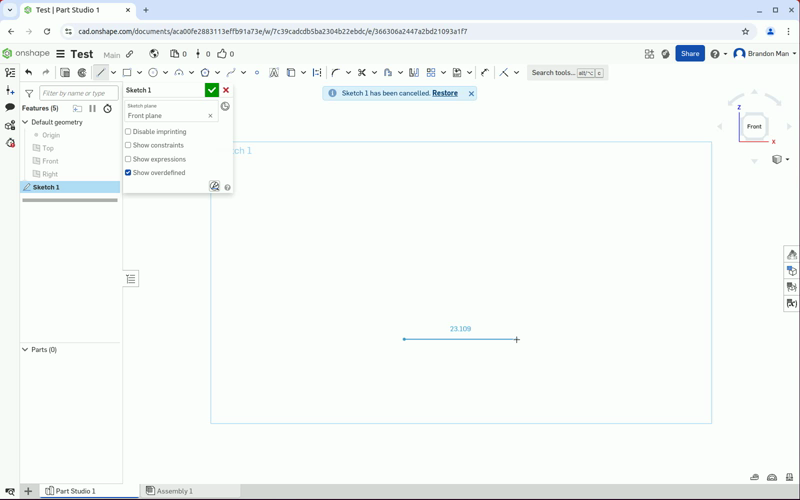
key_down(shift)
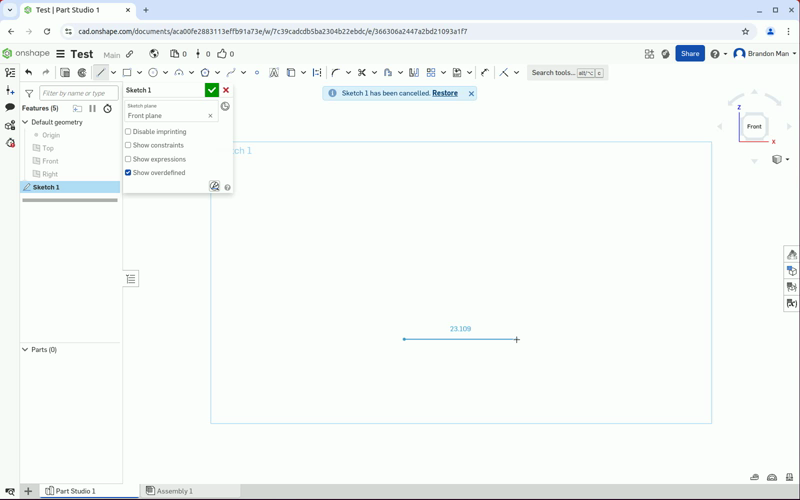
mouse_move(516, 226)
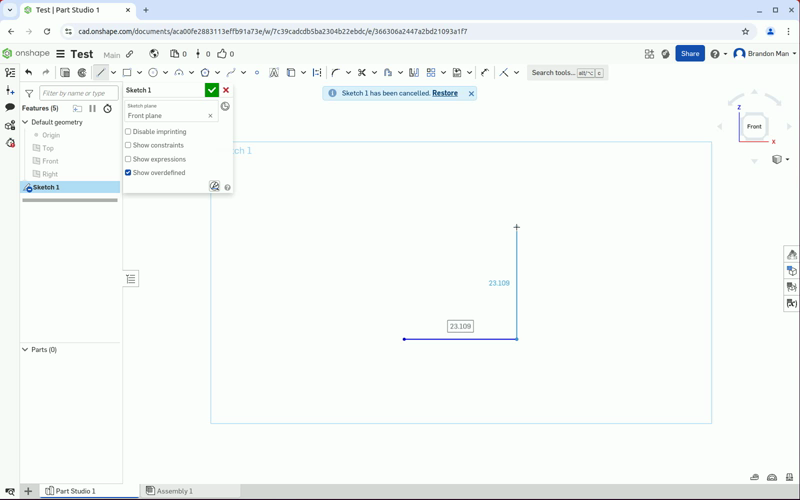
click(516, 226)
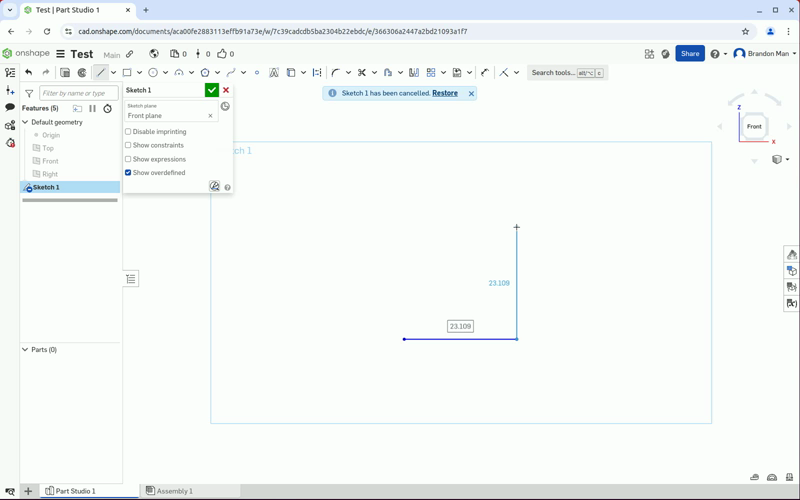
key_up(shift)
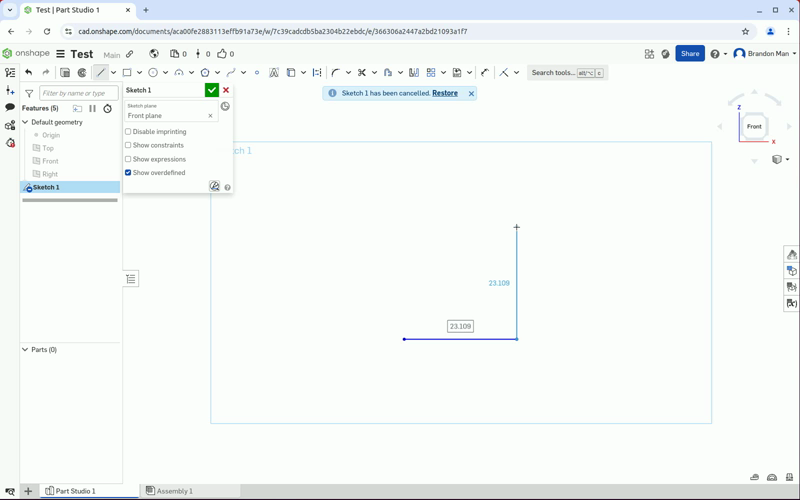
key_down(shift)
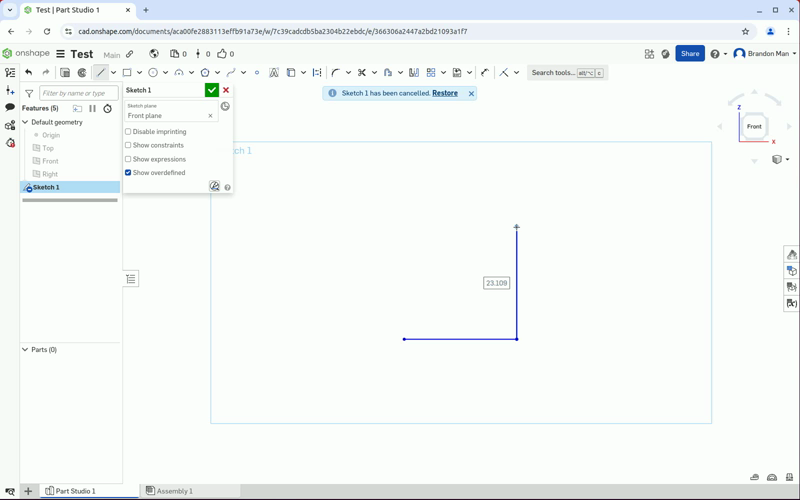
mouse_move(404, 226)
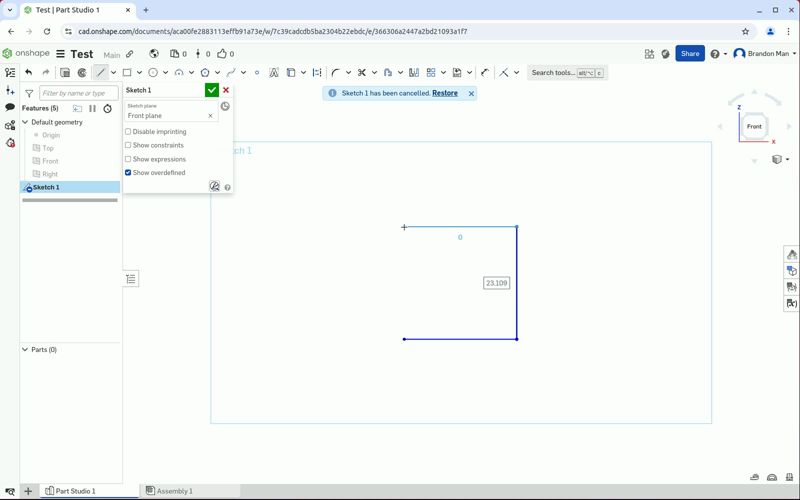
click(404, 226)
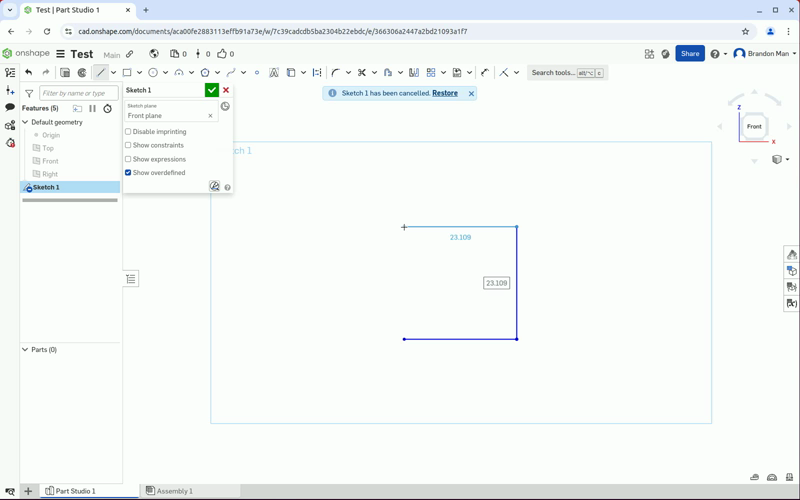
key_up(shift)
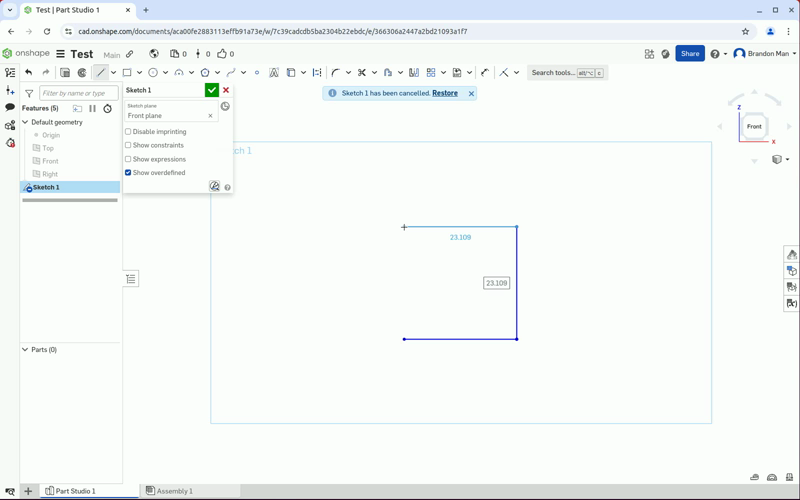
key_down(shift)
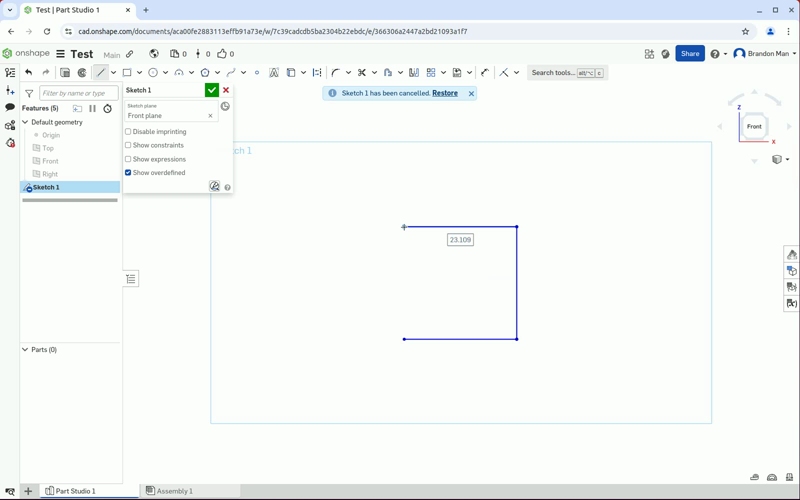
mouse_move(404, 339)
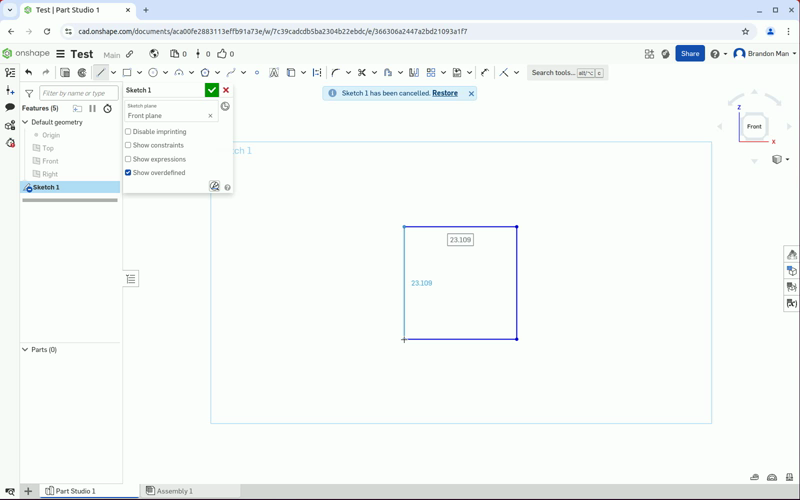
key_up(shift)
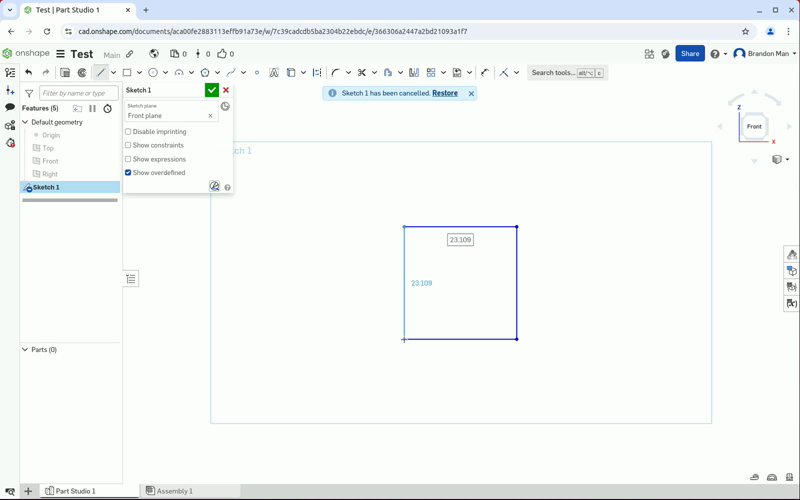
click(404, 339)
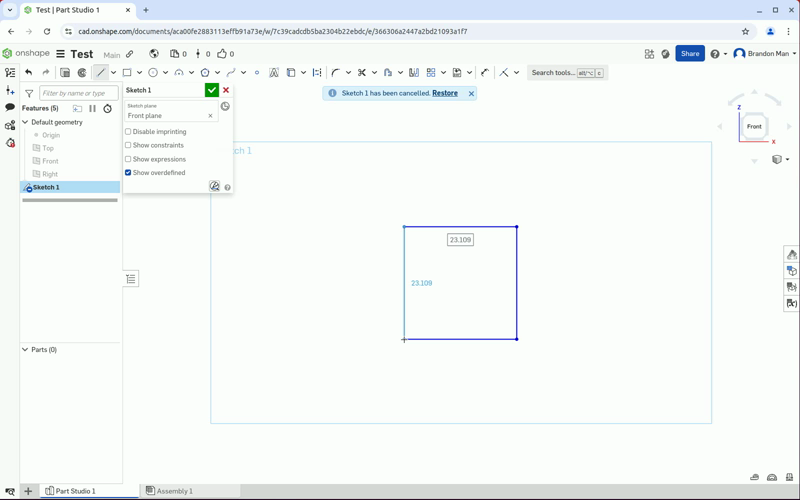
key(esc)
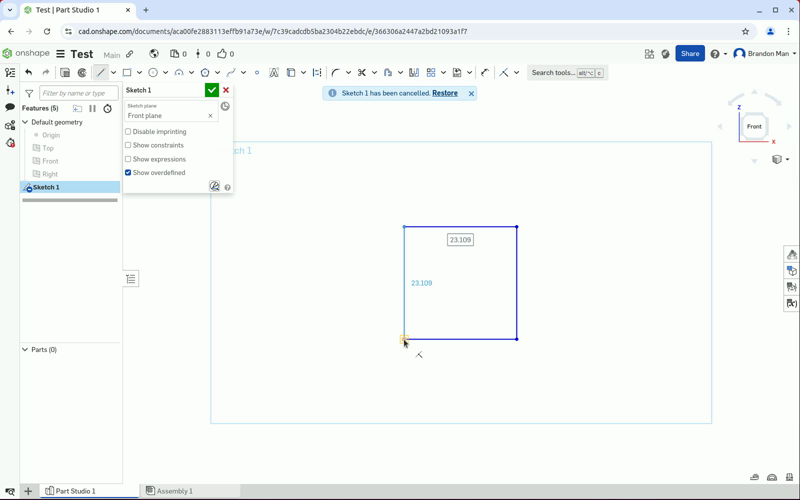
mouse_move(484, 251)
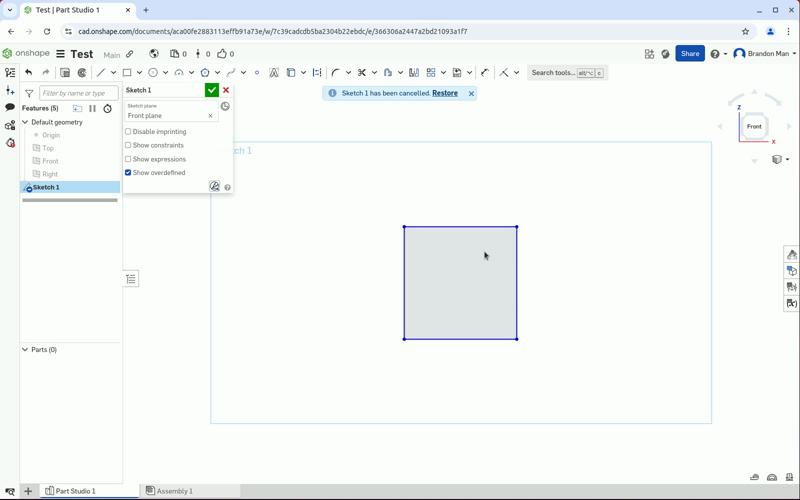
click(484, 251)
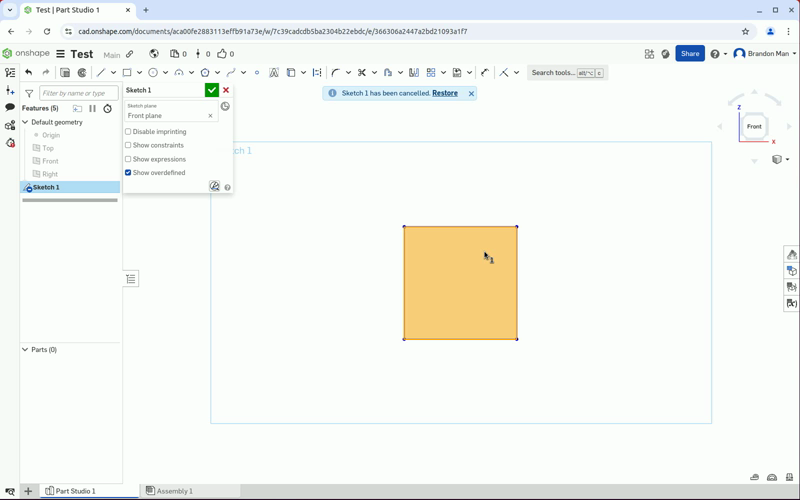
mouse_move(73, 352)
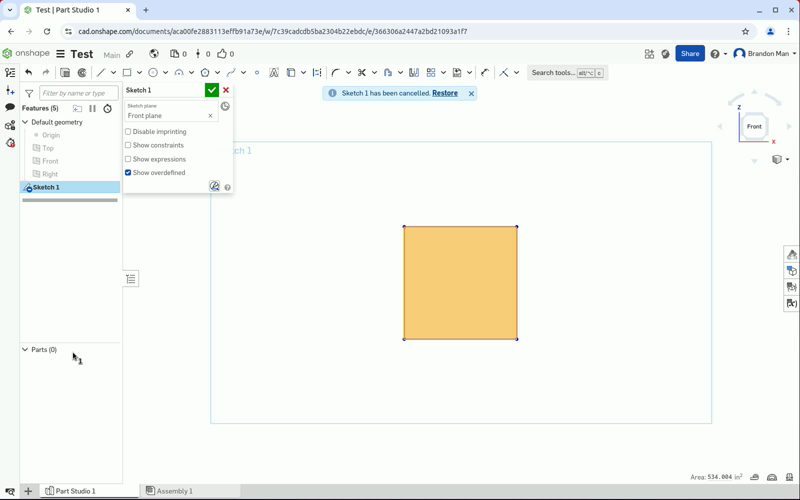
key(shift+y)
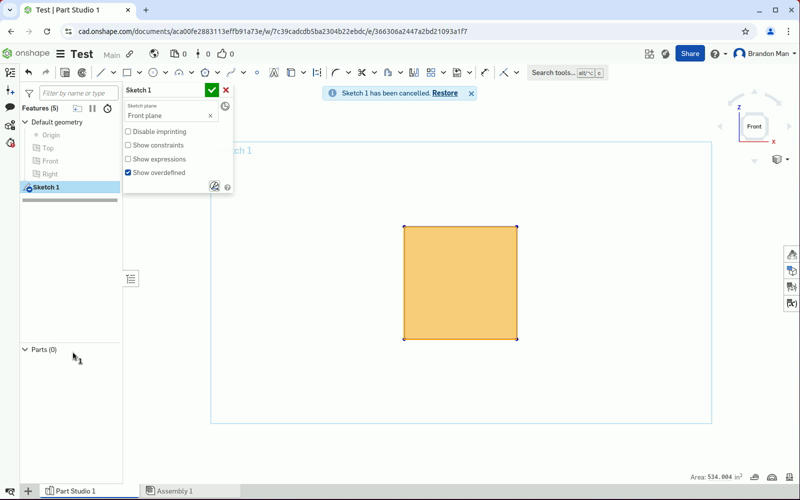
key(shift+e)
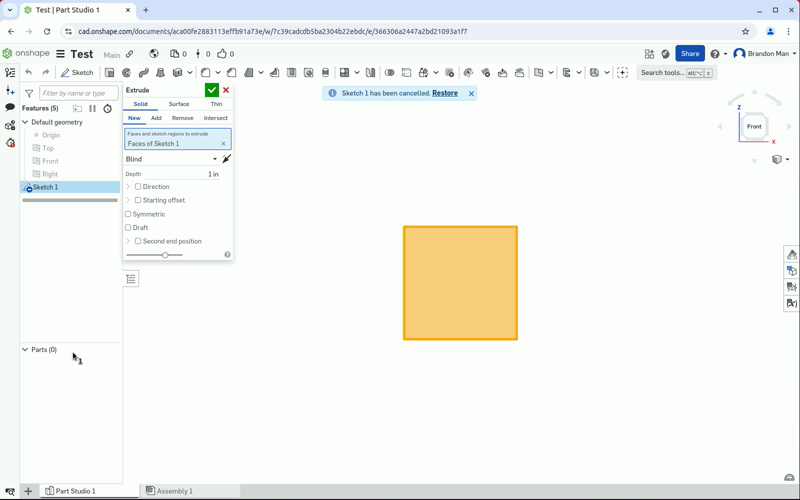
mouse_move(143, 106)
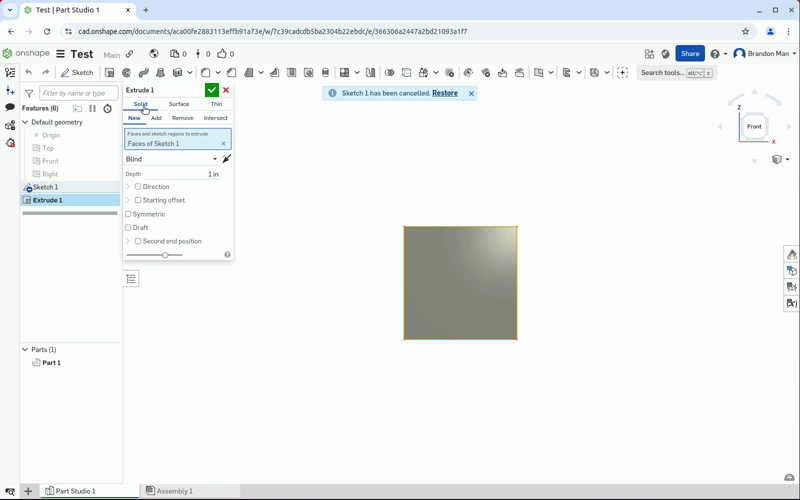
click(143, 106)
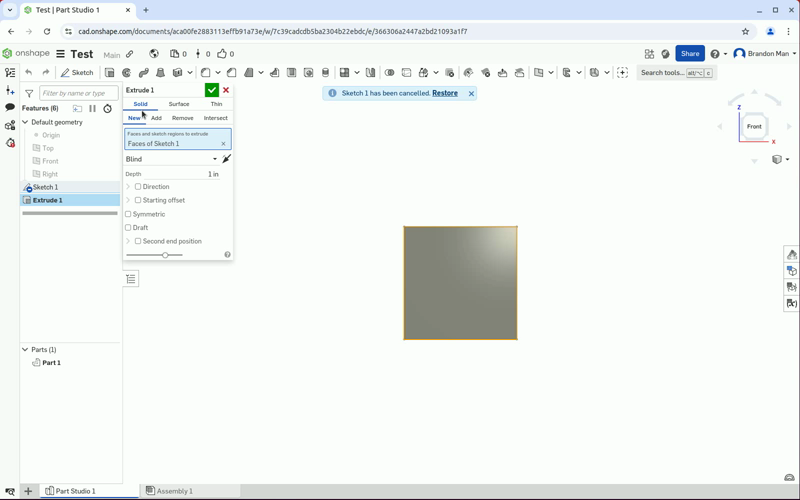
mouse_move(137, 120)
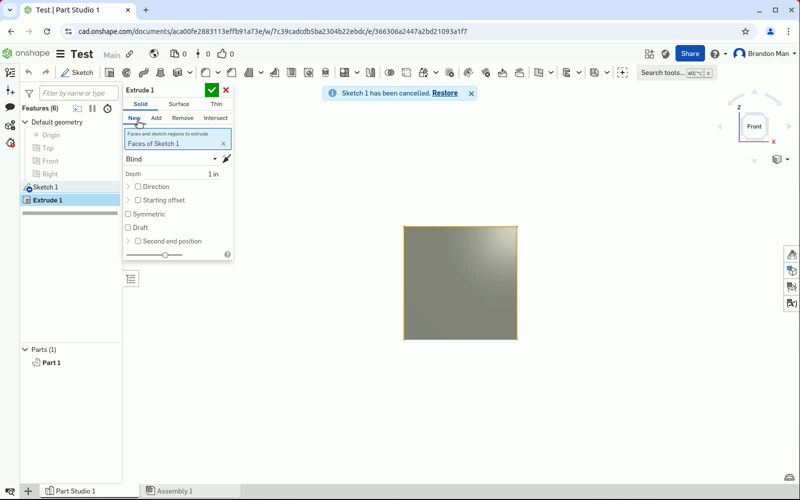
click(137, 120)
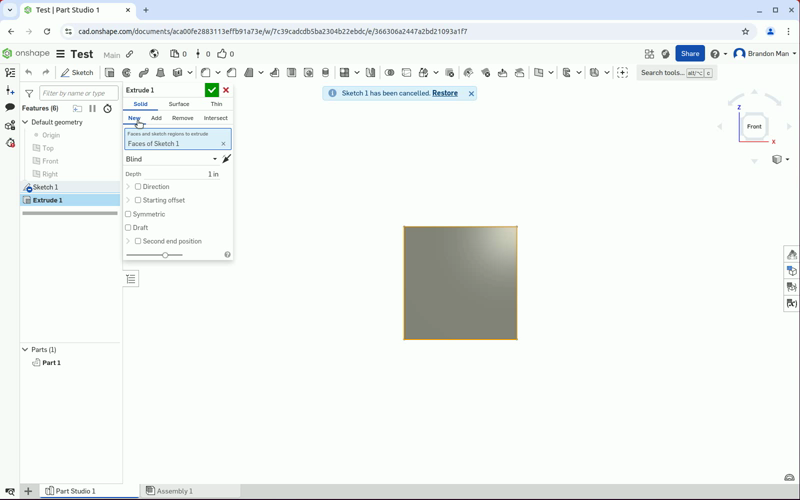
key(tab, 4)
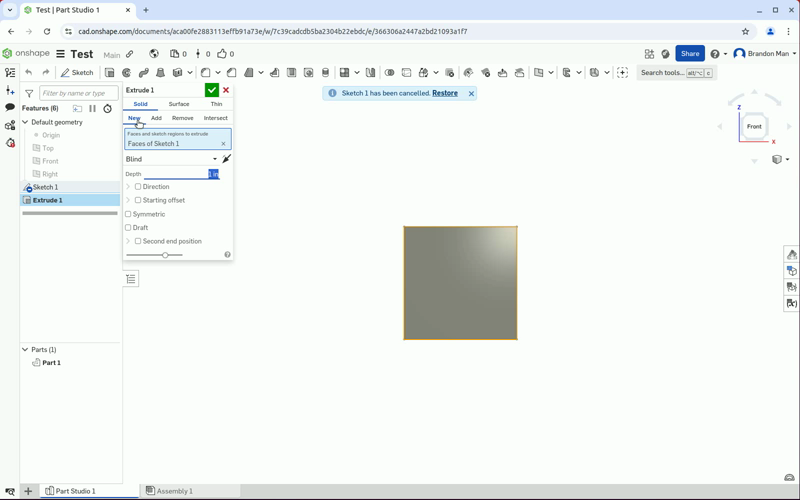
text(23.108)
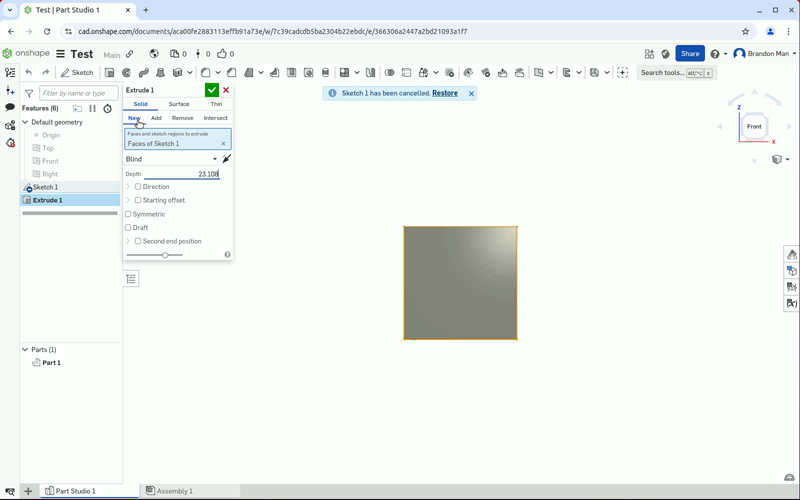
key(enter)
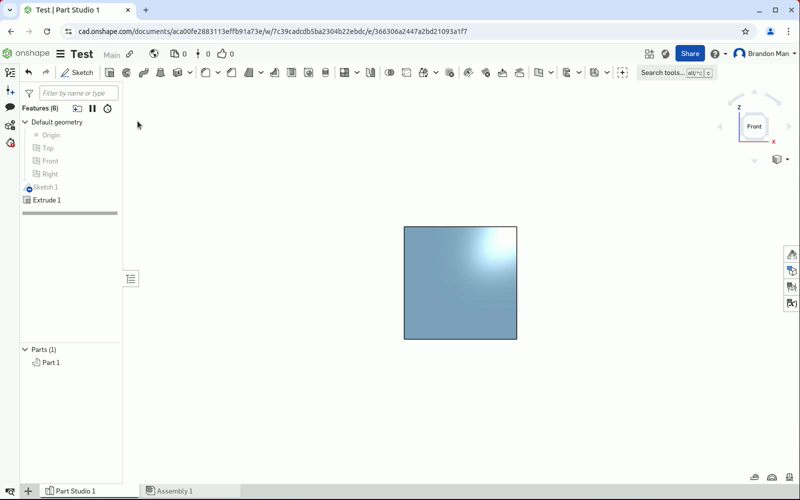
key(shift+h)
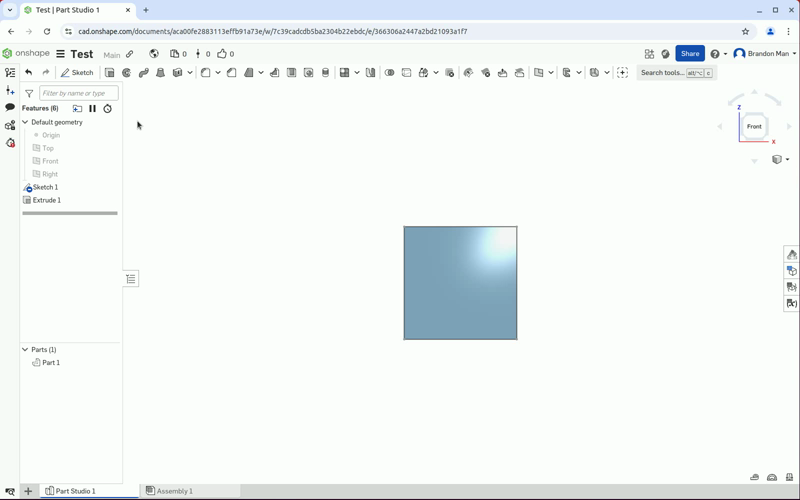
key(shift+h)
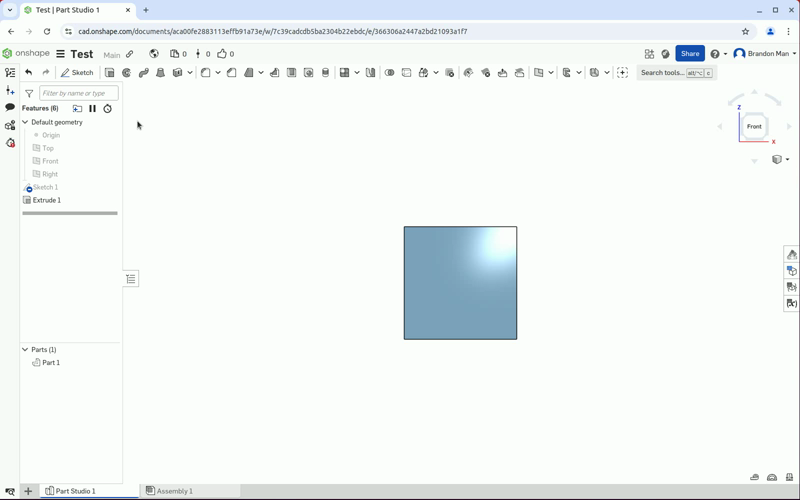
mouse_move(73, 189)
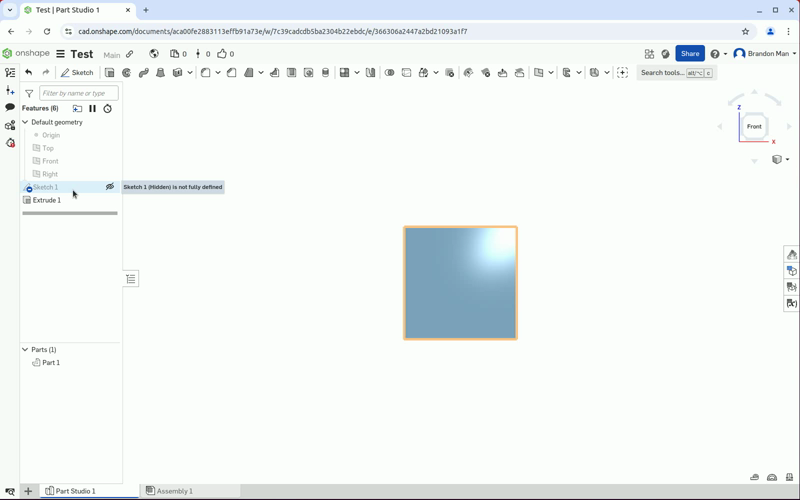
click(73, 189)
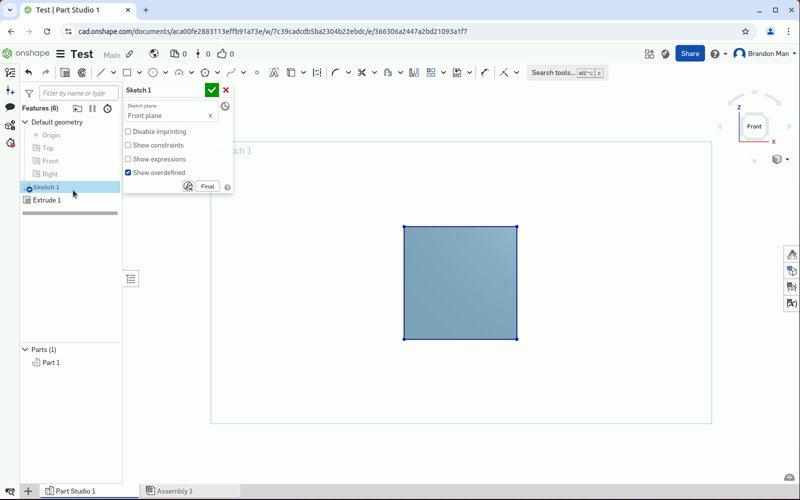
mouse_move(229, 92)
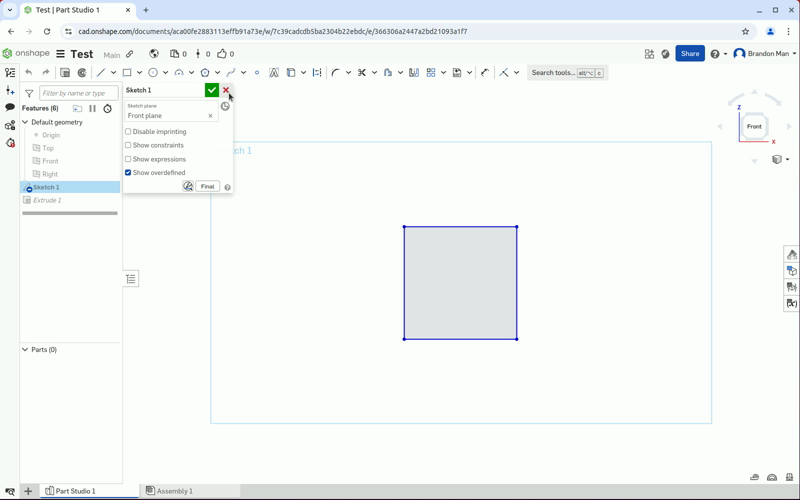
click(229, 92)
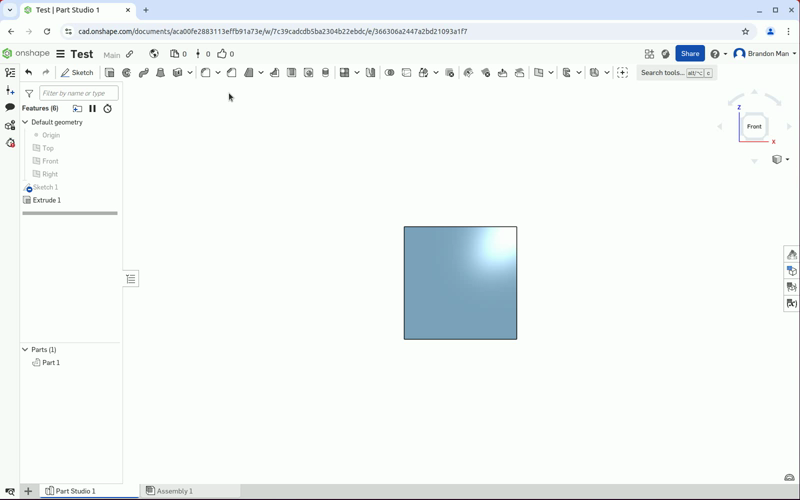
mouse_move(541, 75)
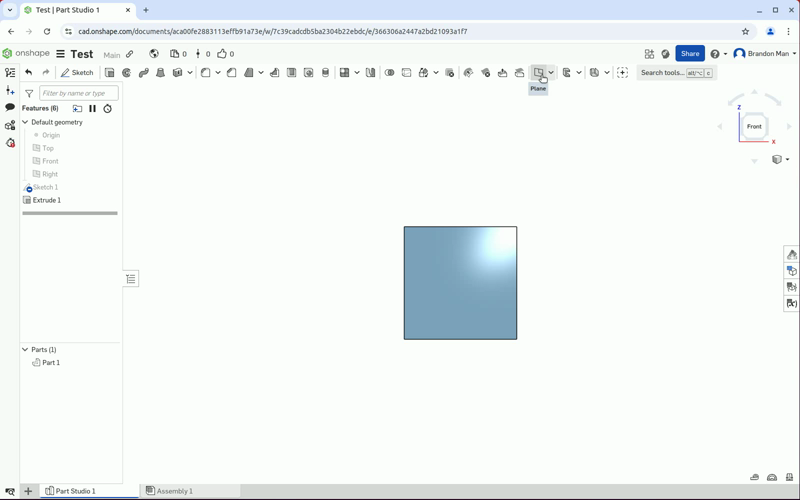
click(541, 75)
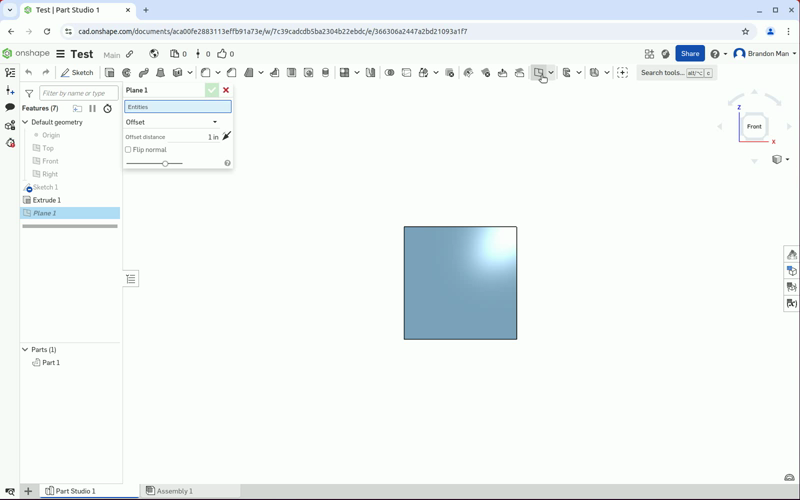
mouse_move(73, 163)
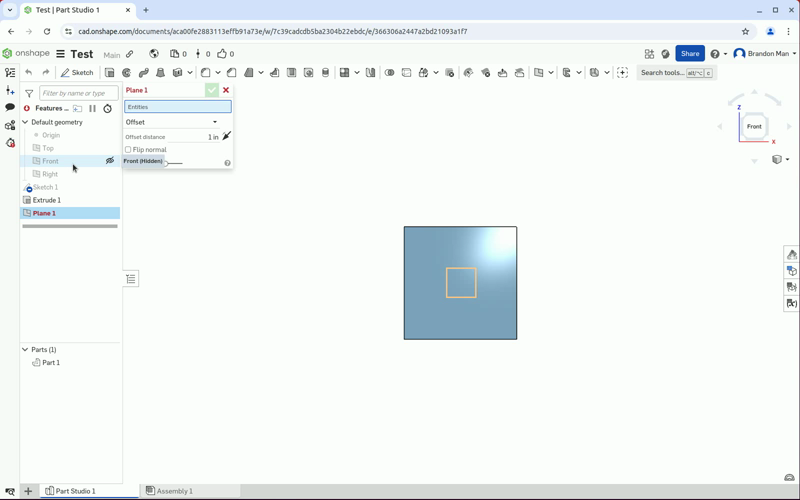
click(73, 163)
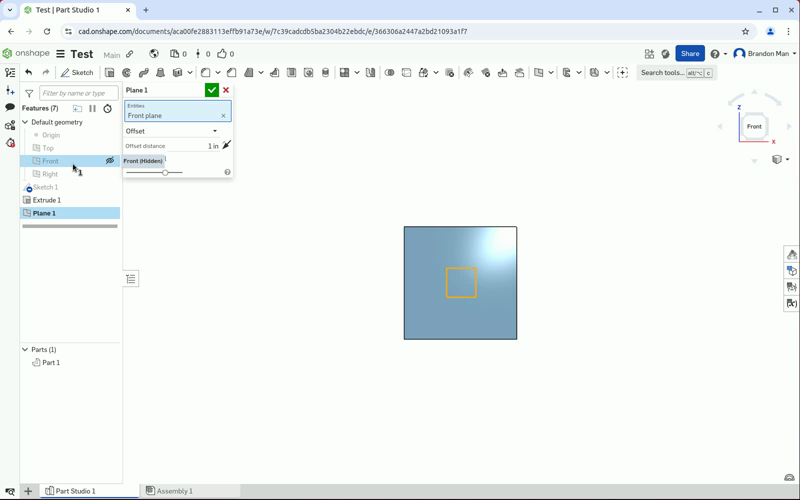
key(tab, 2)
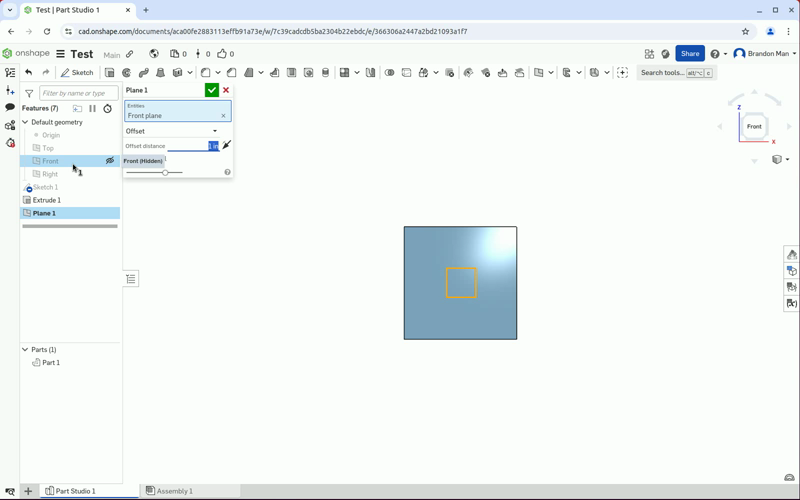
text(23.108)
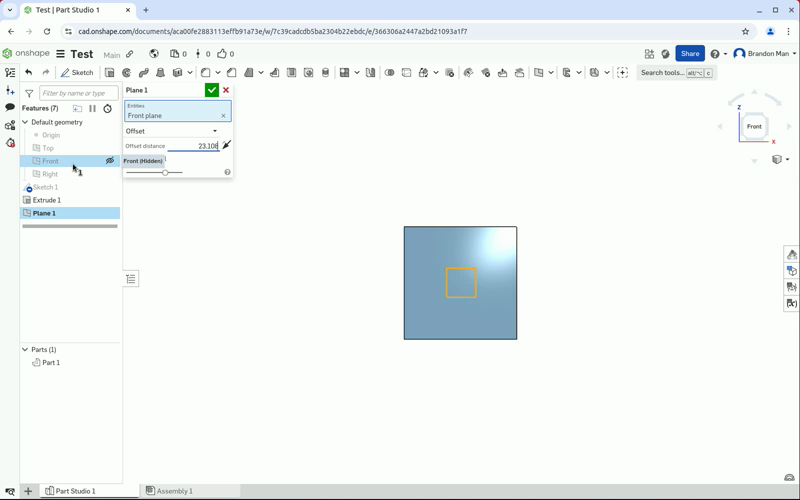
key(enter, 2)
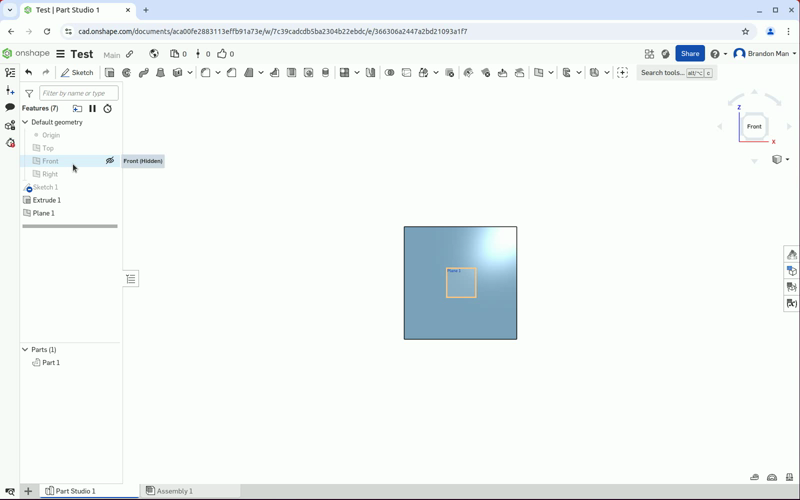
key(shift+s)
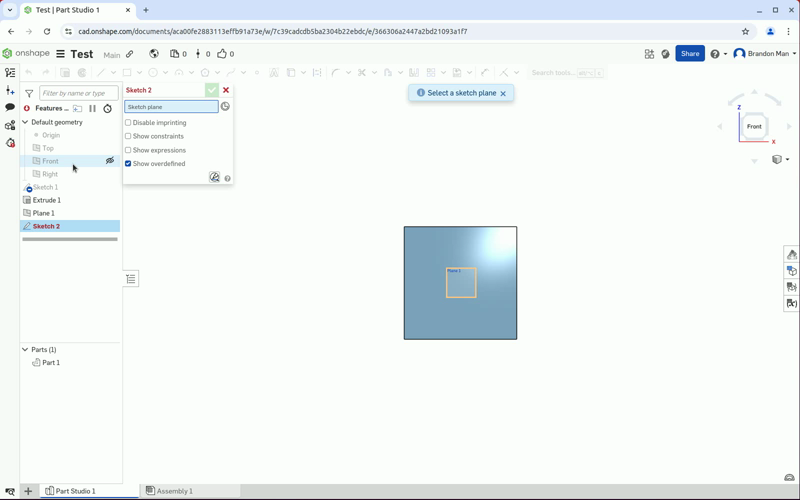
mouse_move(73, 215)
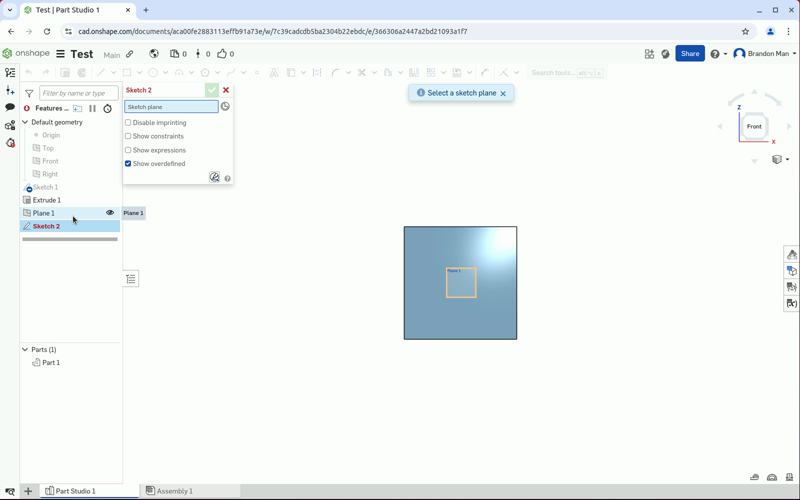
click(73, 215)
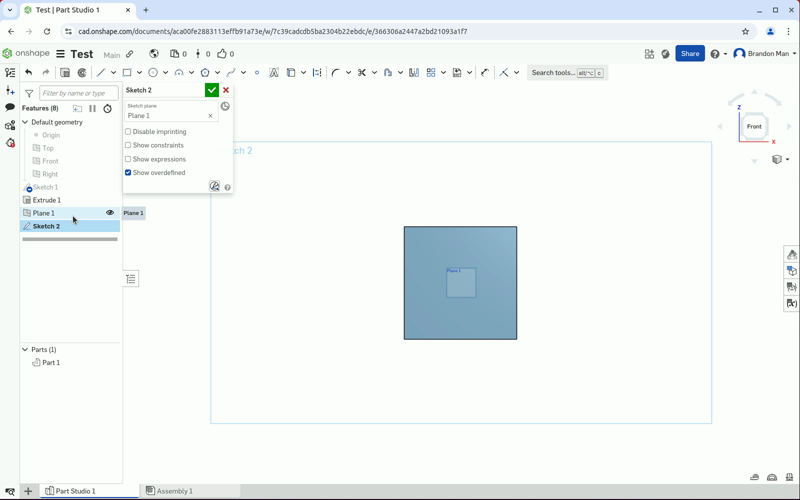
mouse_move(73, 352)
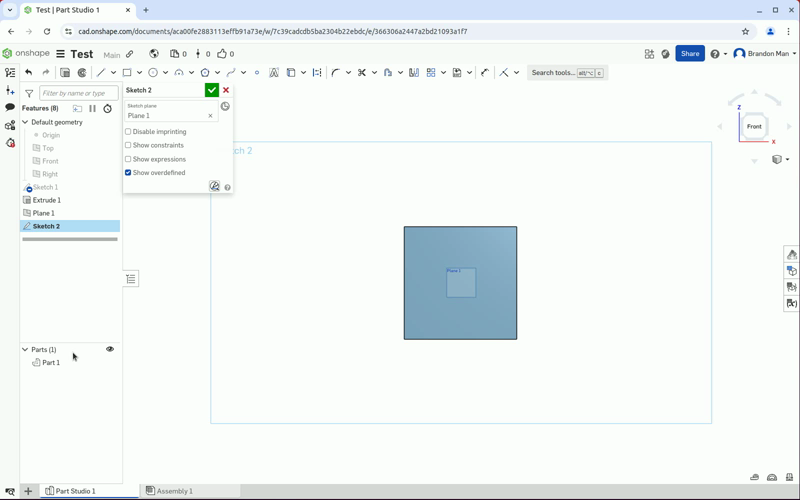
key(y)
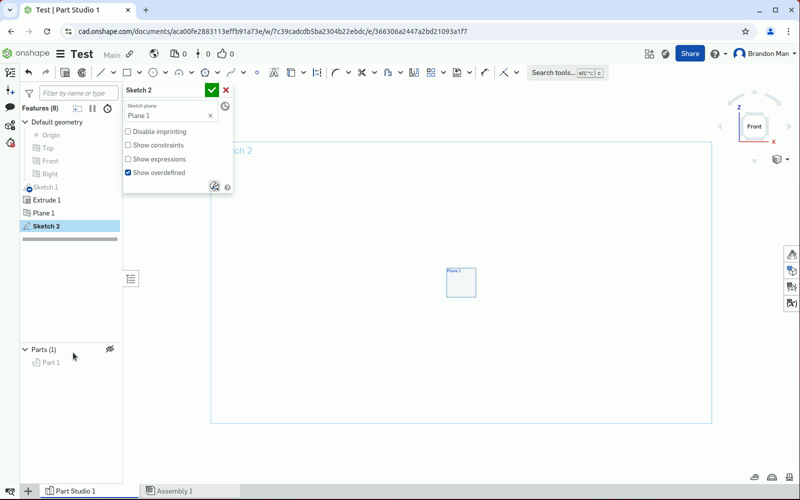
key(l)
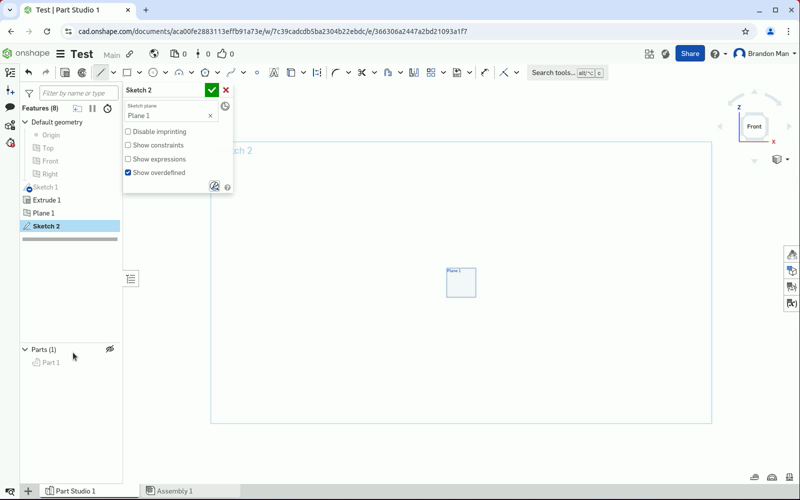
key_down(shift)
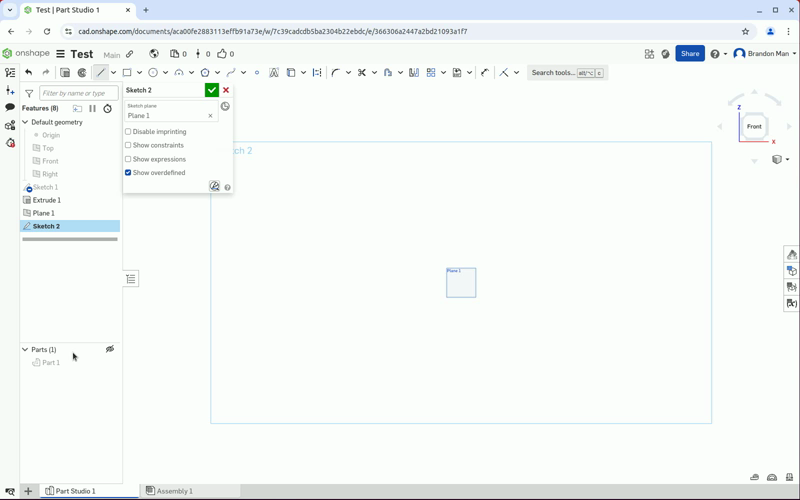
mouse_move(426, 316)
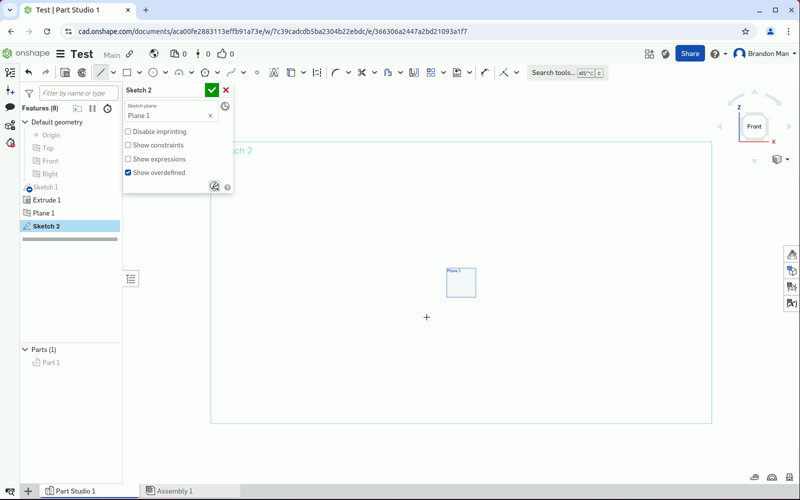
click(426, 316)
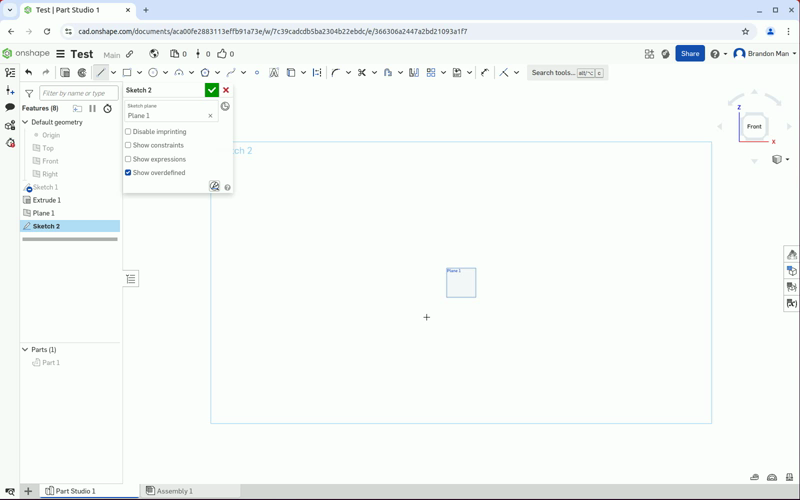
key_up(shift)
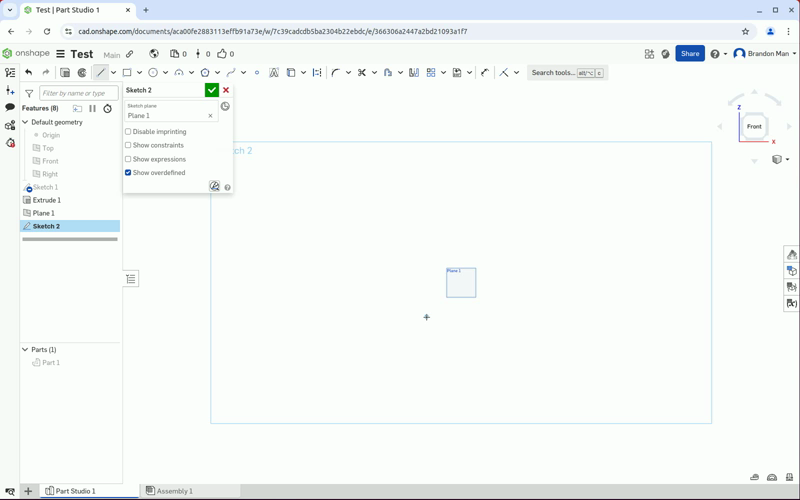
key_down(shift)
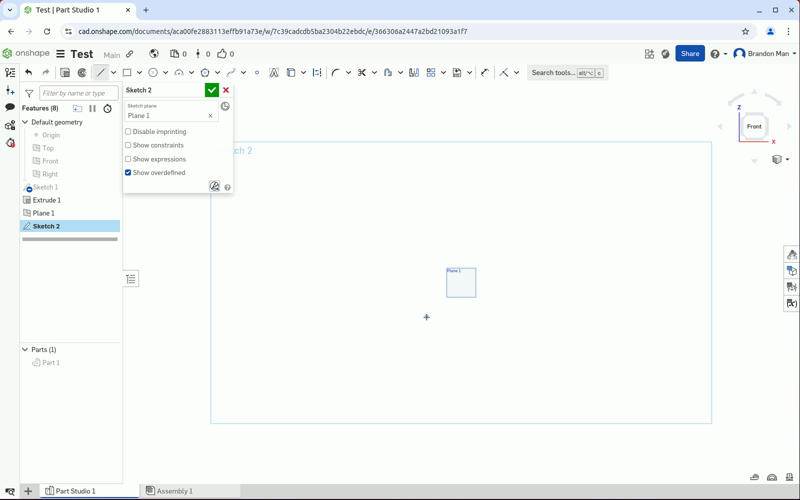
mouse_move(517, 316)
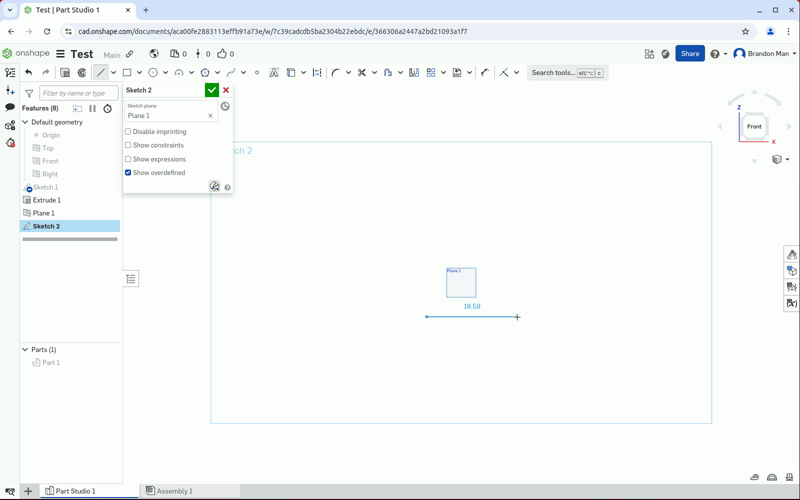
click(517, 316)
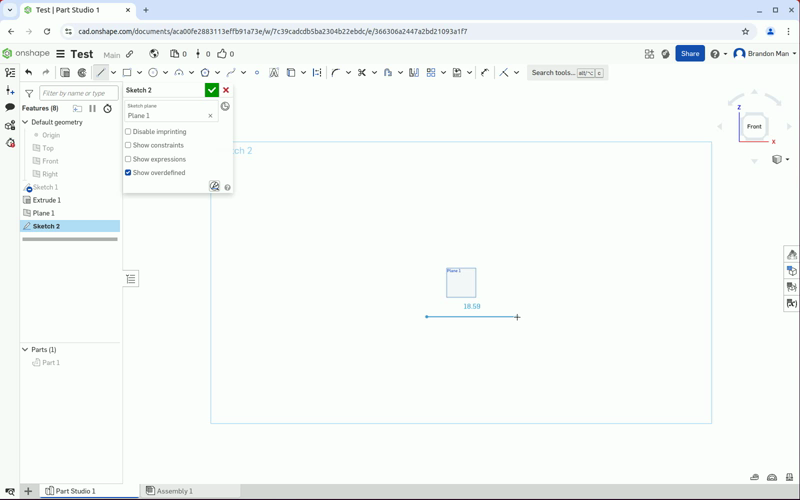
key_up(shift)
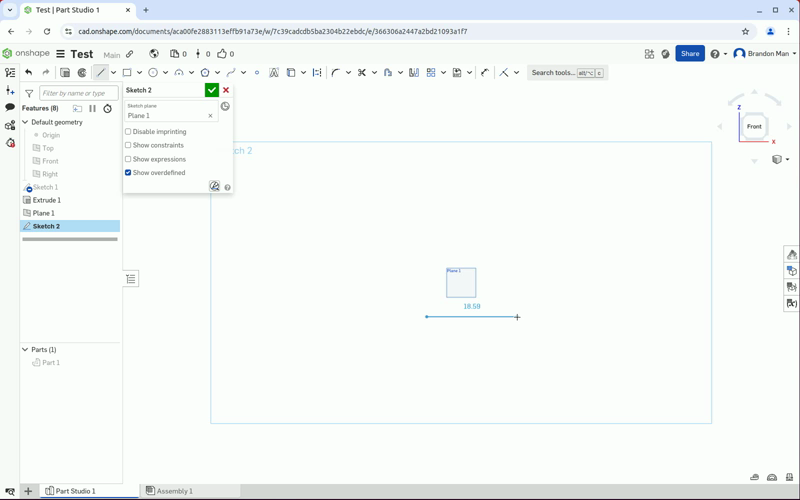
key_down(shift)
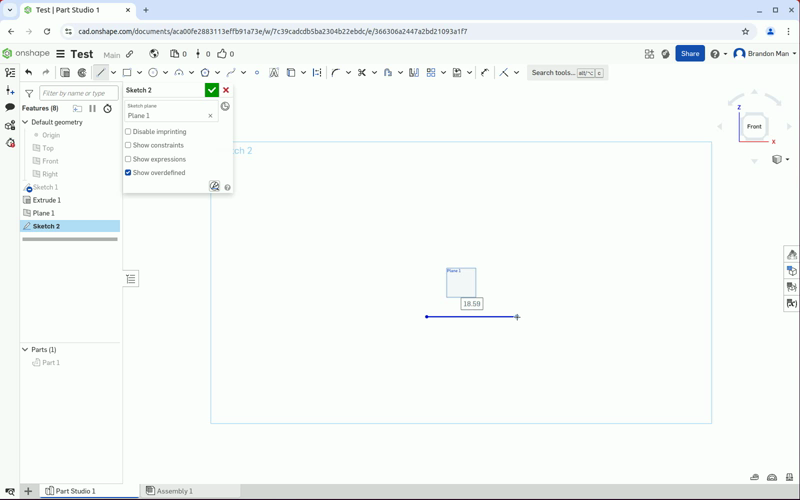
mouse_move(517, 226)
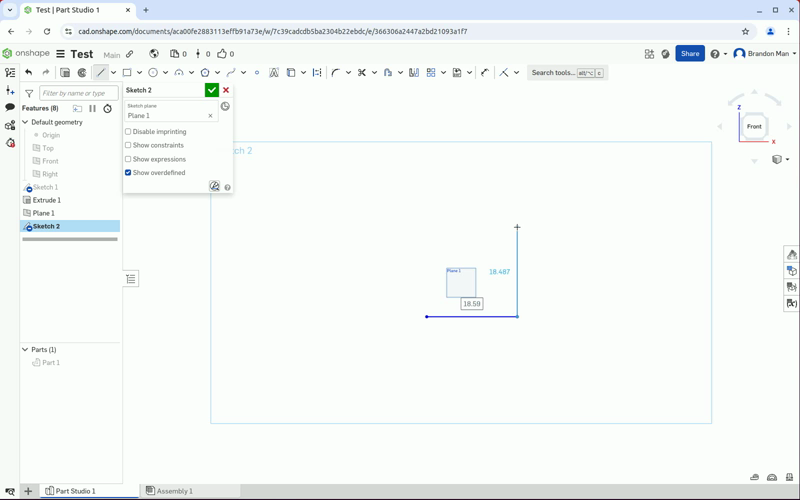
click(517, 226)
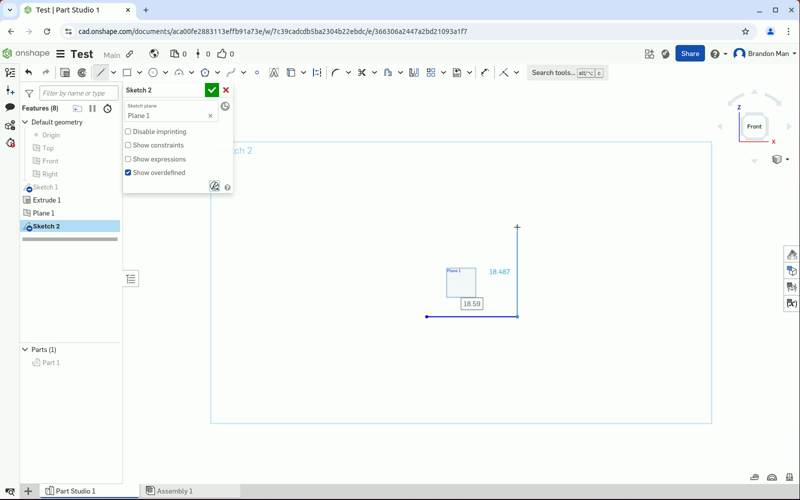
key_up(shift)
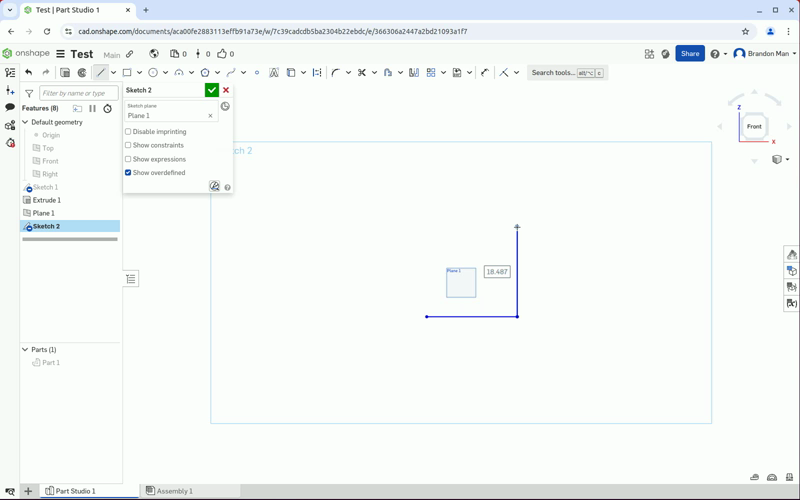
key_down(shift)
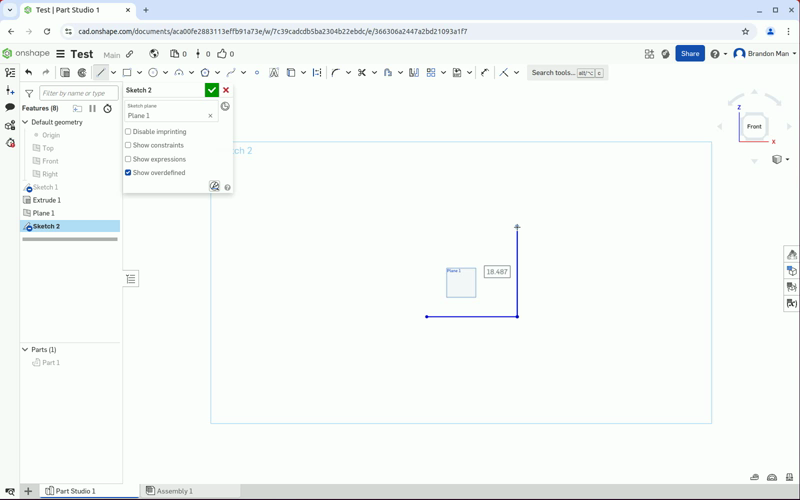
mouse_move(426, 226)
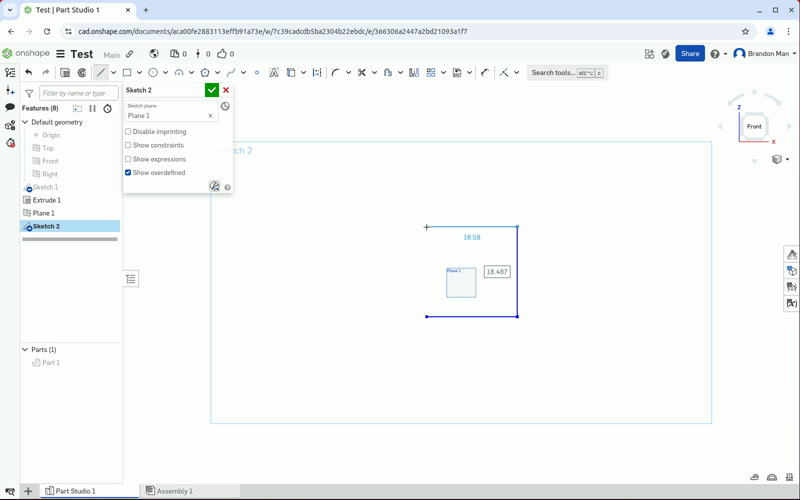
click(426, 226)
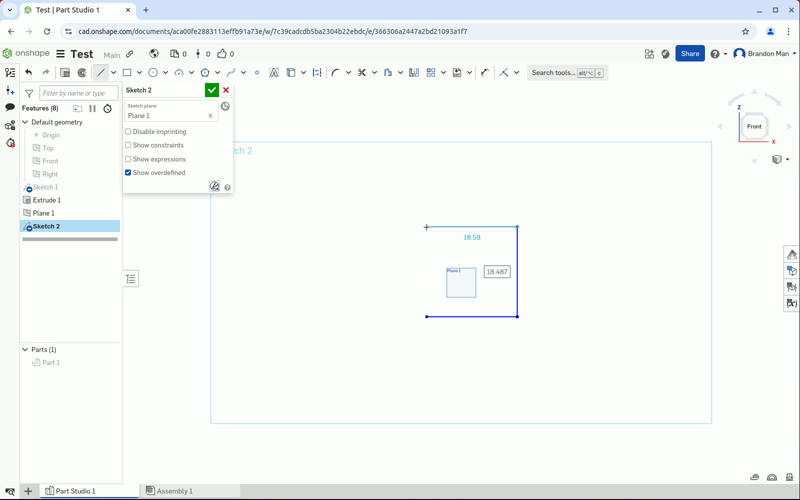
key_up(shift)
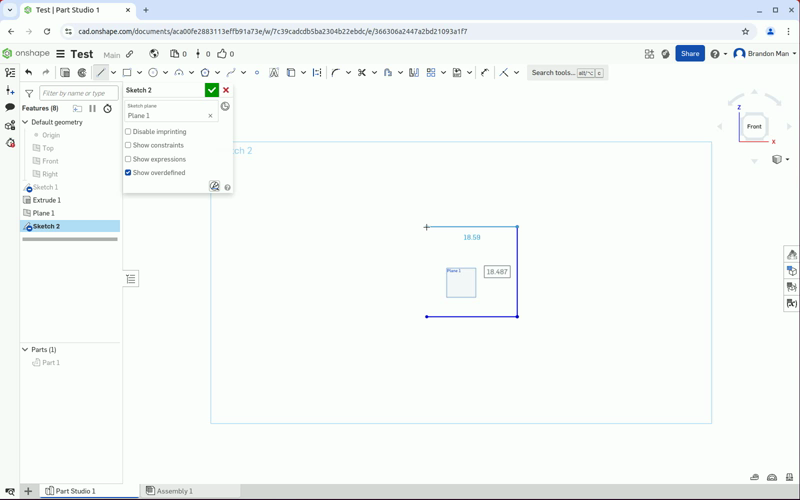
key_down(shift)
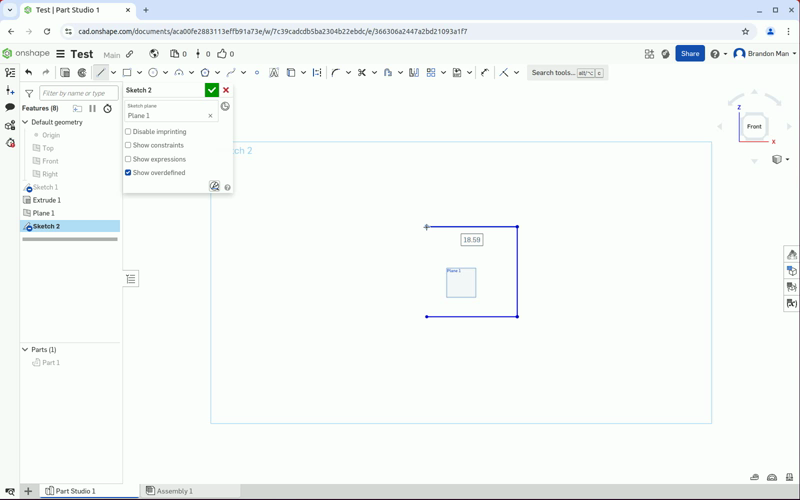
mouse_move(426, 316)
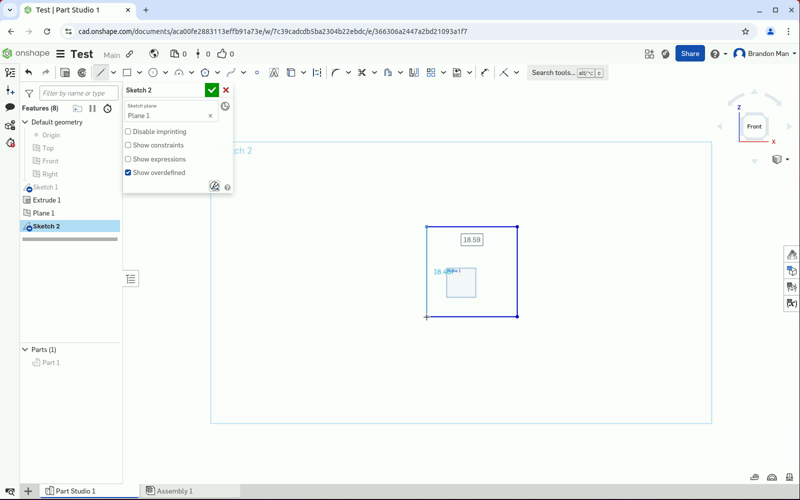
key_up(shift)
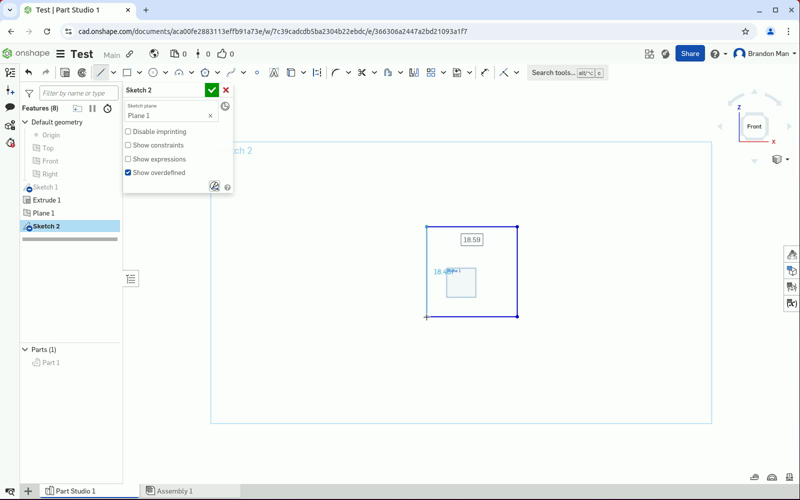
click(426, 316)
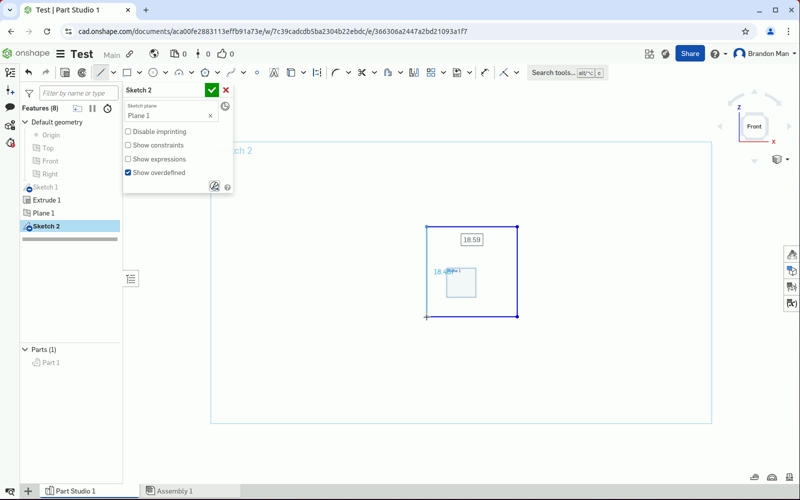
key(esc)
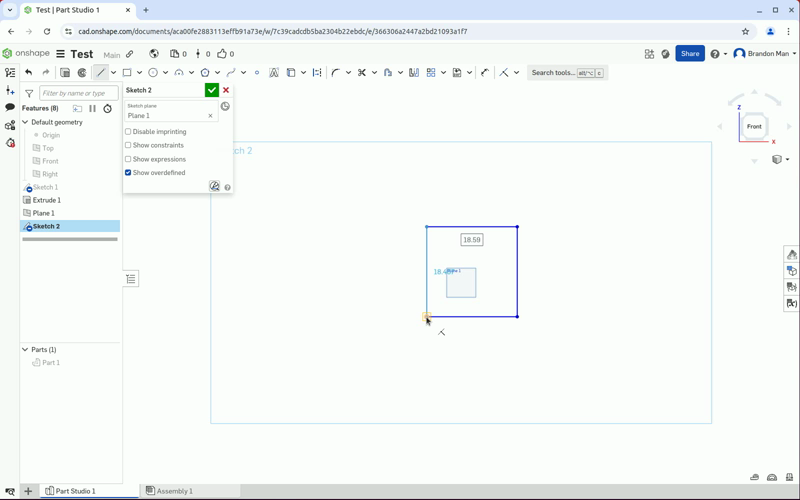
mouse_move(502, 236)
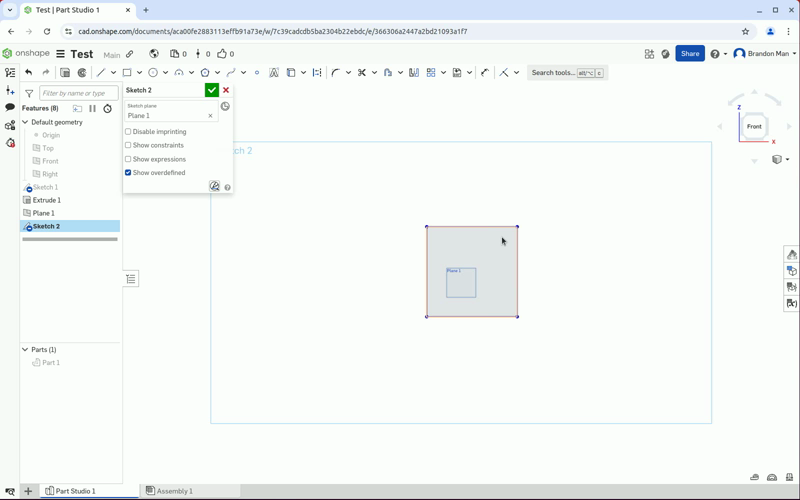
click(502, 236)
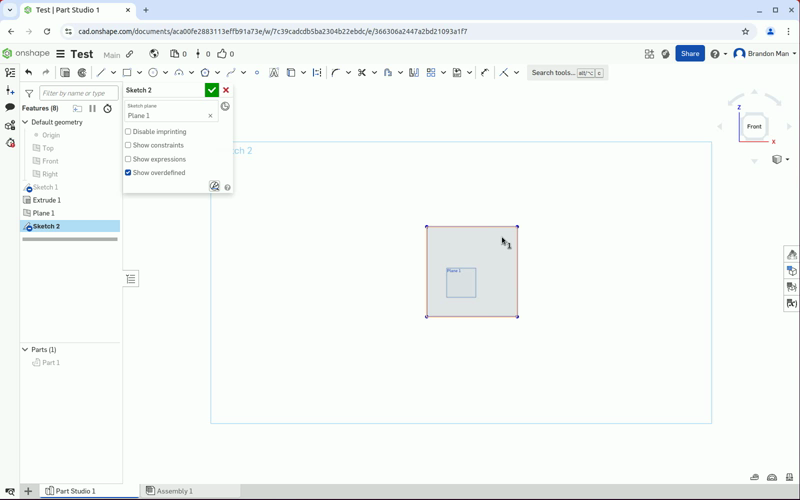
mouse_move(73, 352)
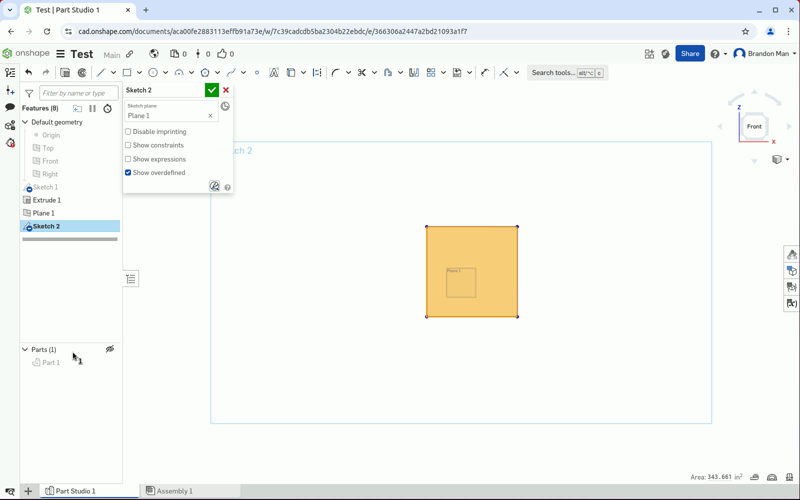
key(shift+y)
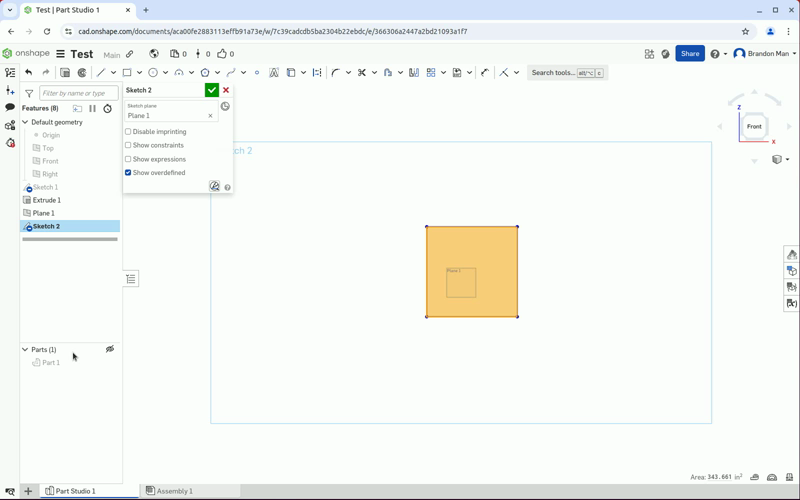
key(shift+e)
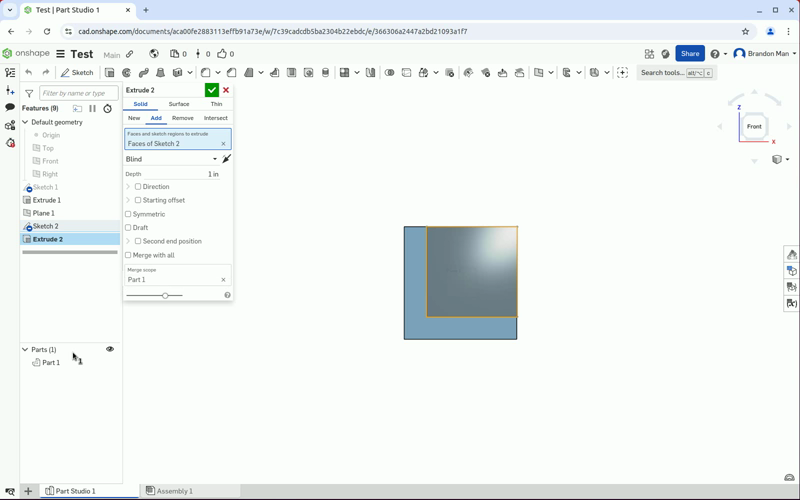
mouse_move(143, 106)
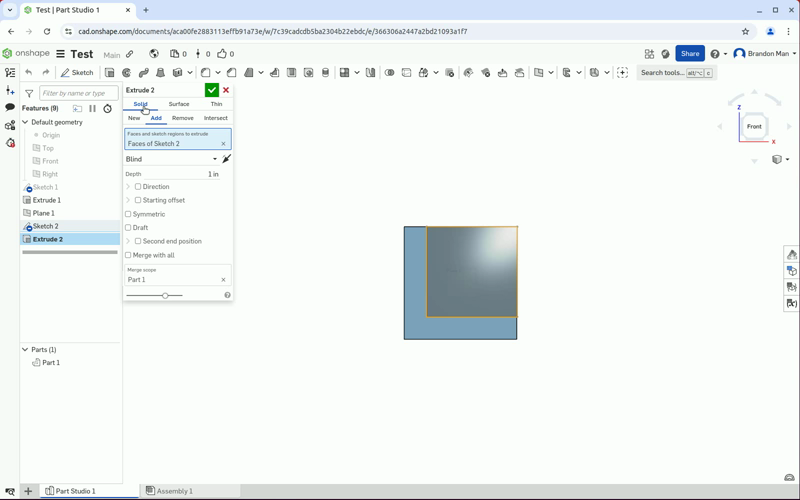
click(143, 106)
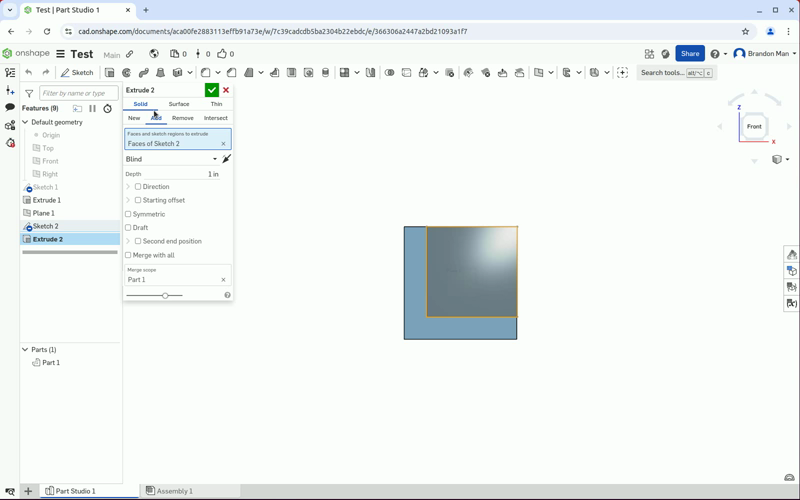
mouse_move(186, 120)
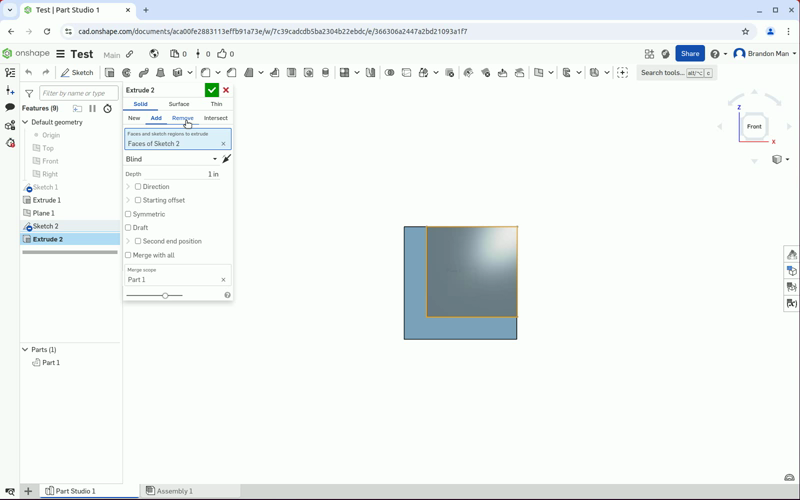
click(186, 120)
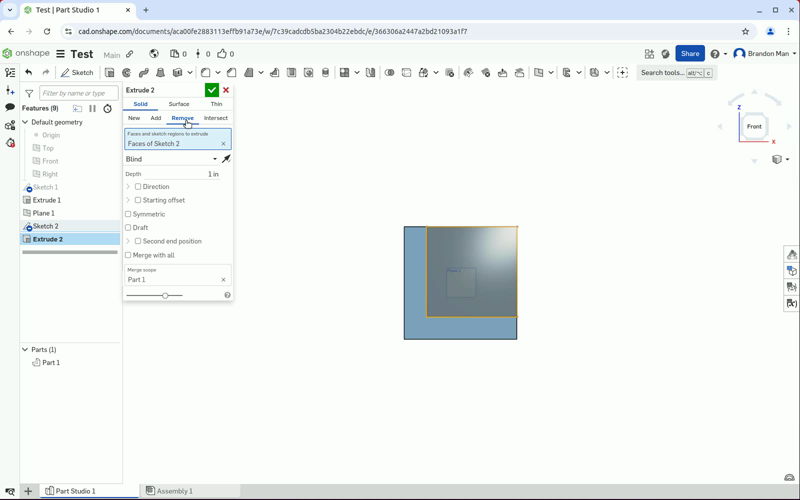
key(tab, 4)
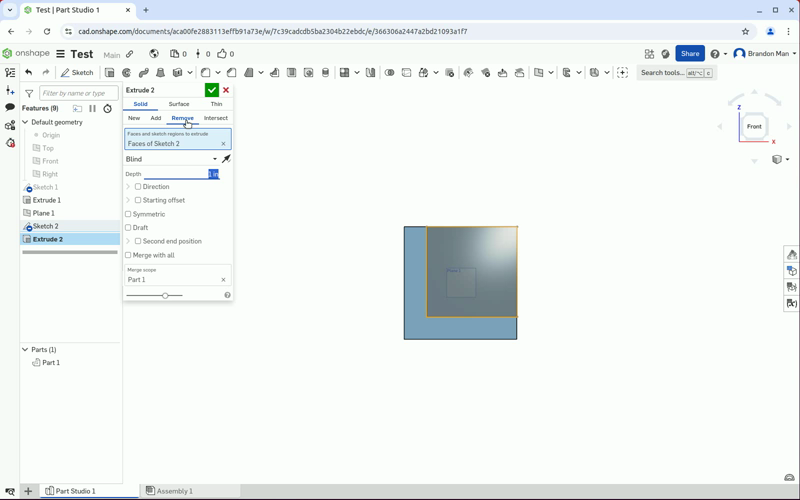
text(18.535)
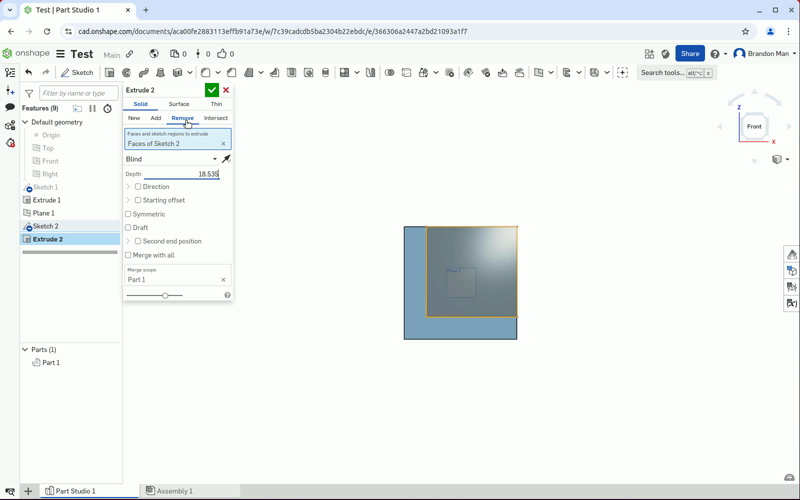
key(tab, 6)
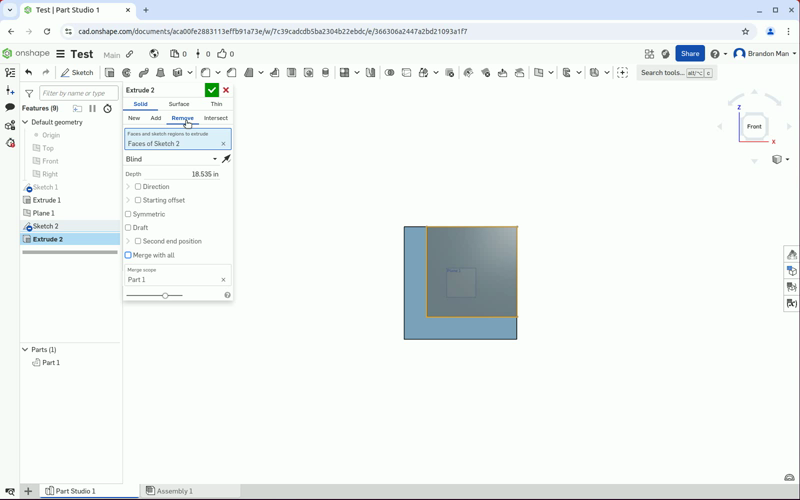
key(space)
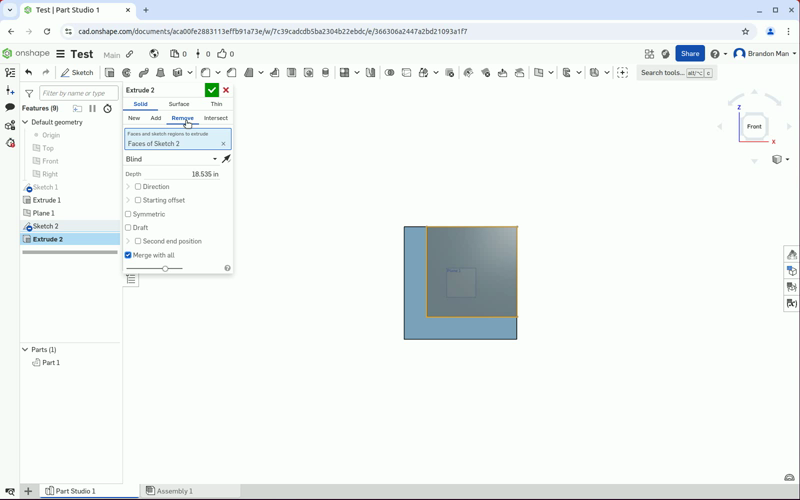
key(enter)
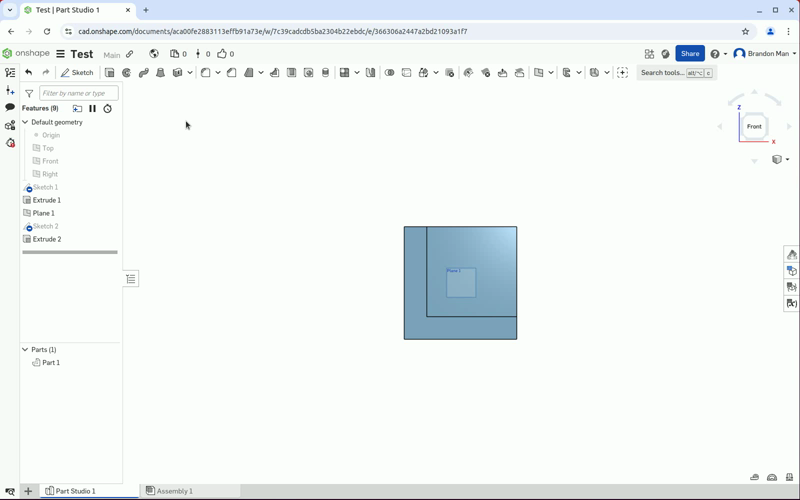
key(shift+h)
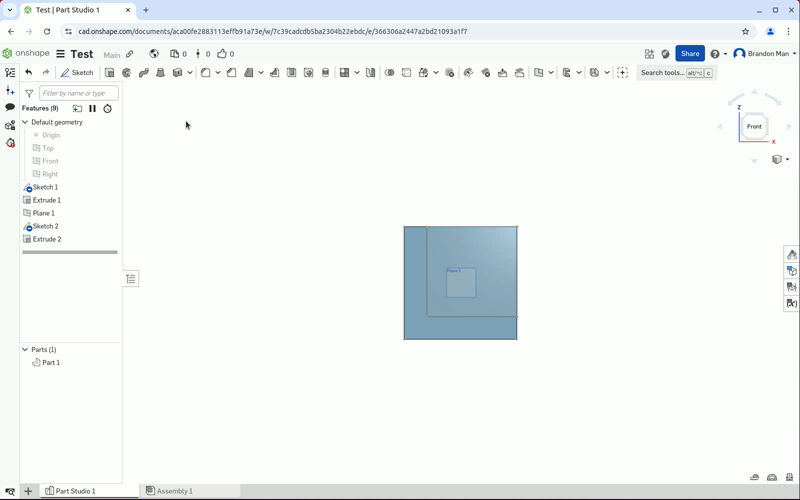
key(shift+h)
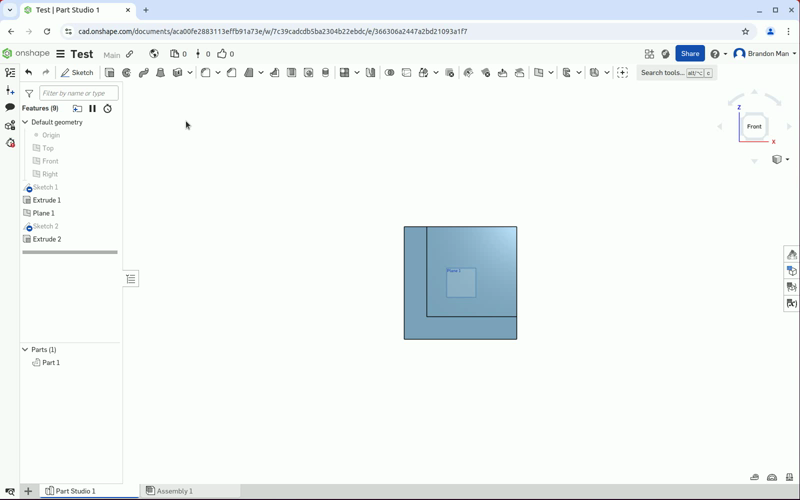
mouse_move(73, 189)
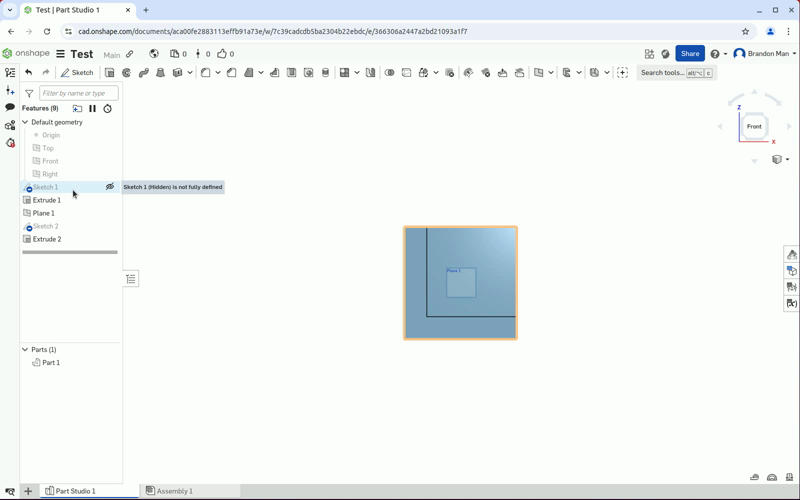
click(73, 189)
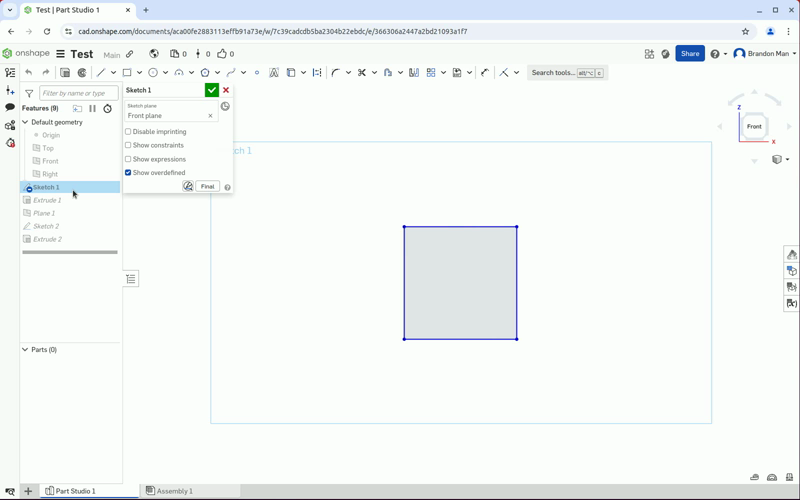
mouse_move(229, 92)
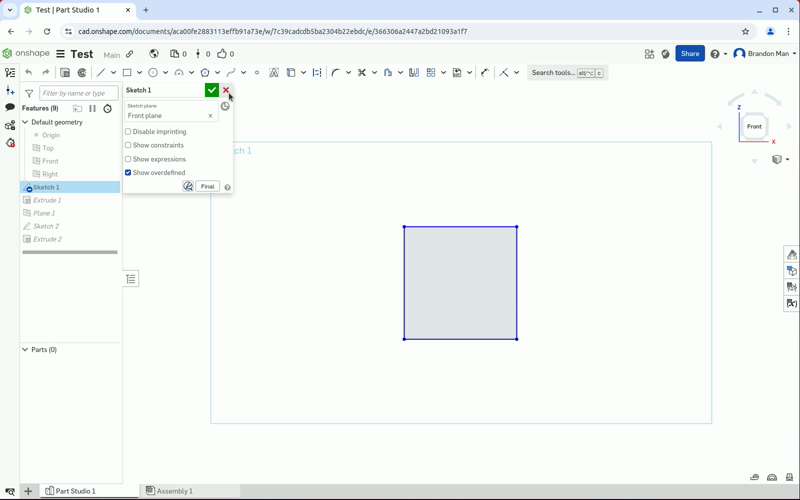
click(229, 92)
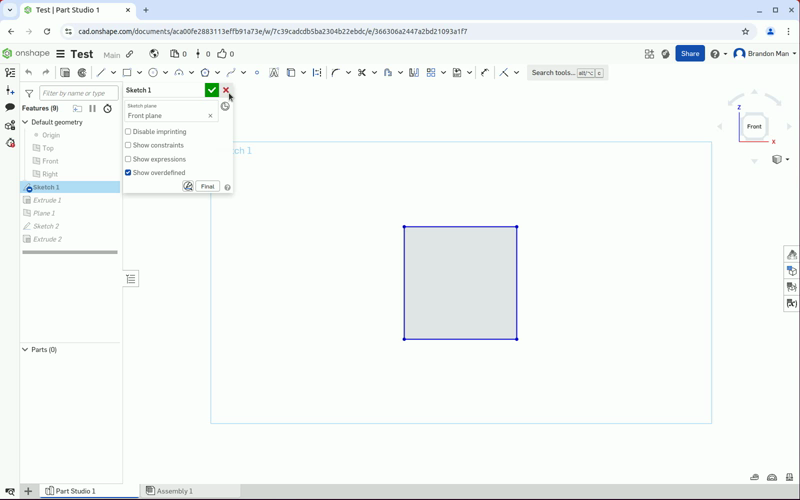
key(shift+s)
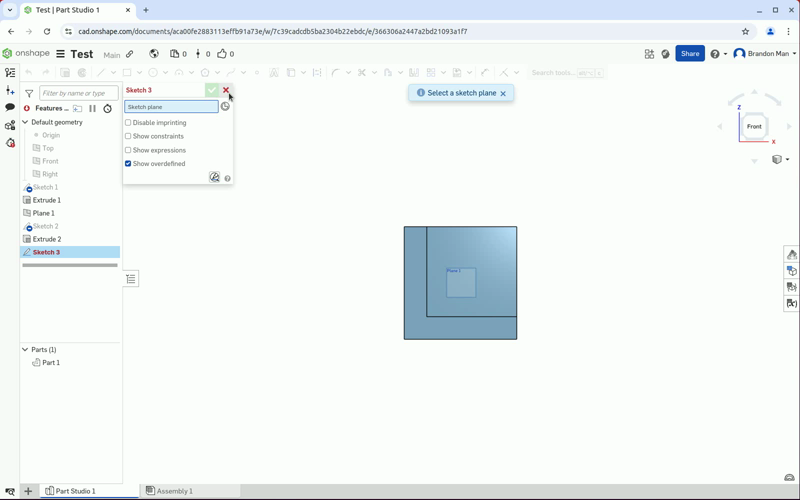
mouse_move(73, 215)
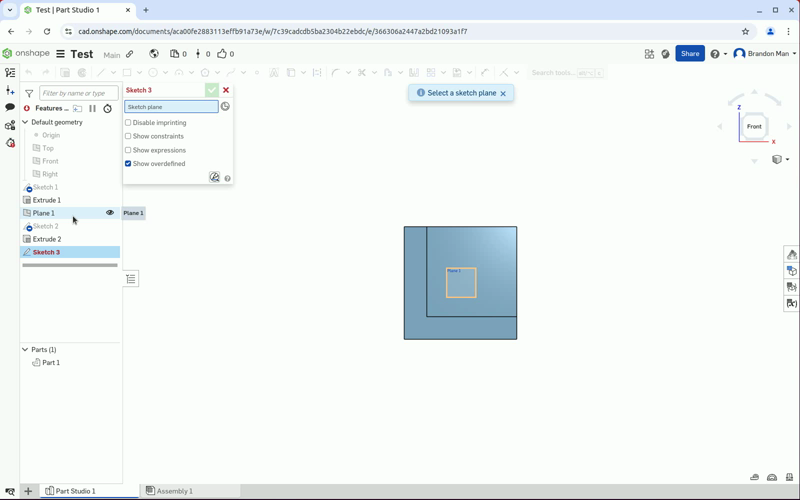
click(73, 215)
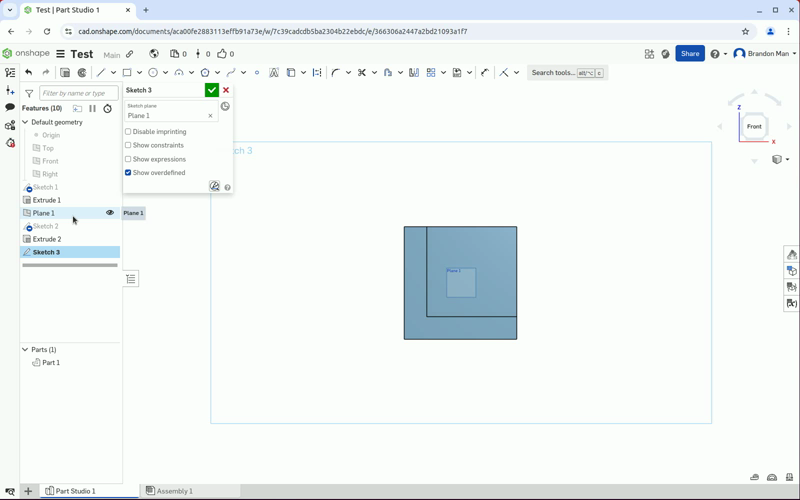
mouse_move(73, 352)
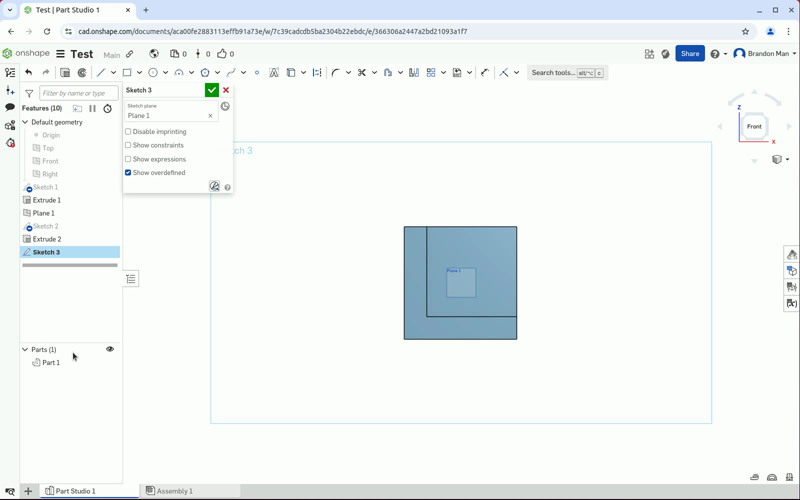
key(y)
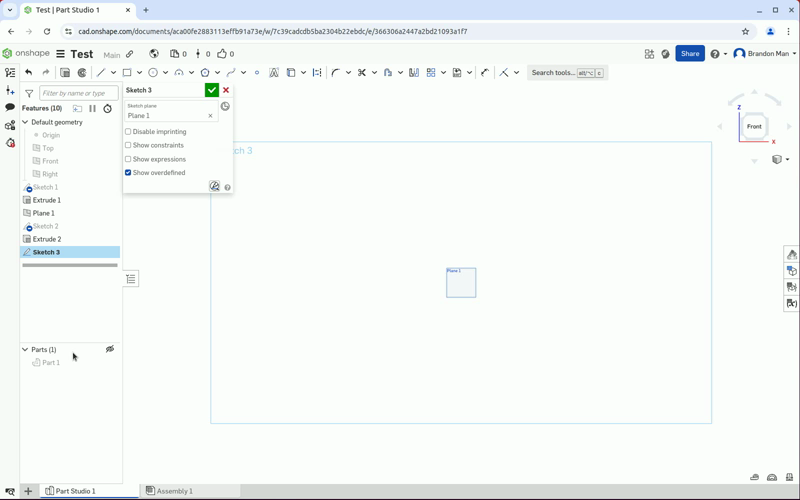
key(l)
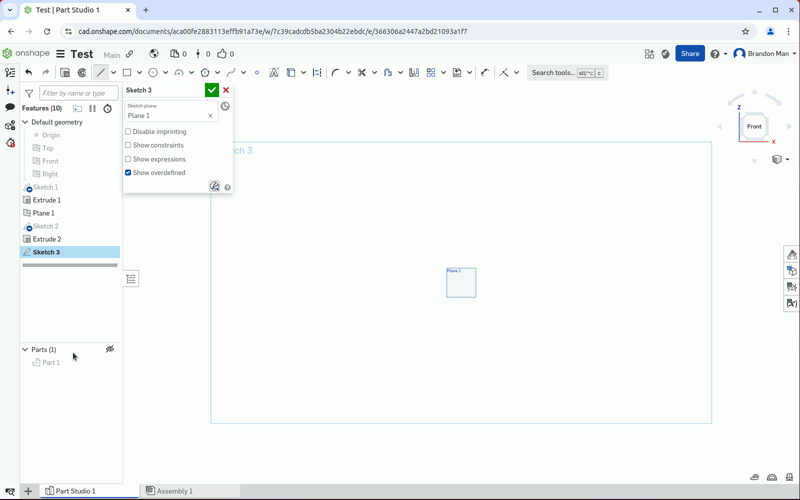
key_down(shift)
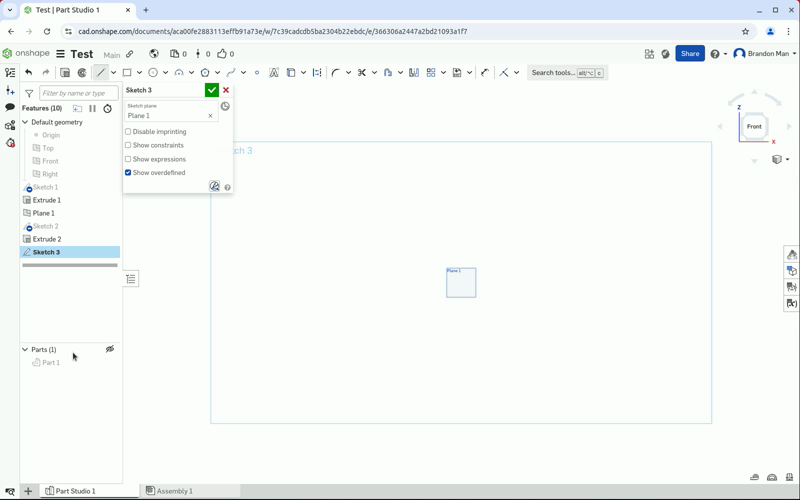
mouse_move(494, 339)
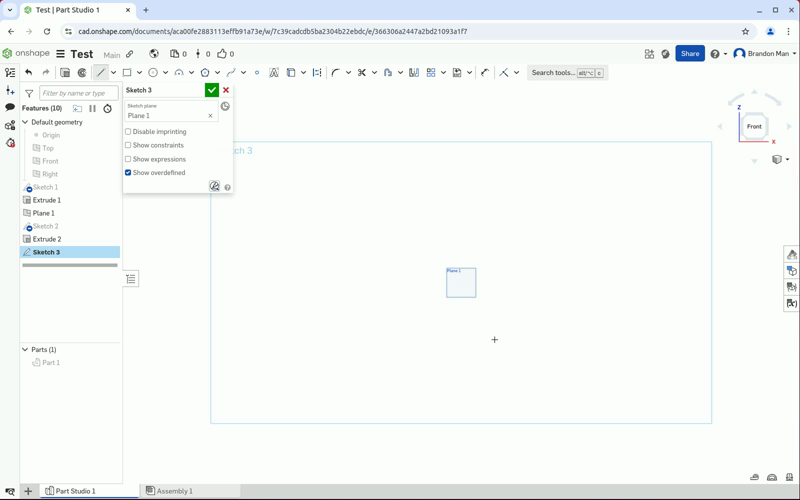
click(494, 339)
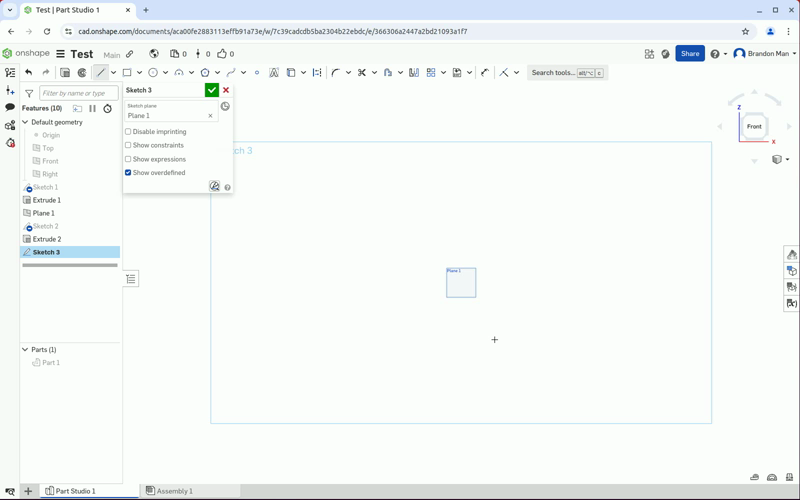
key_up(shift)
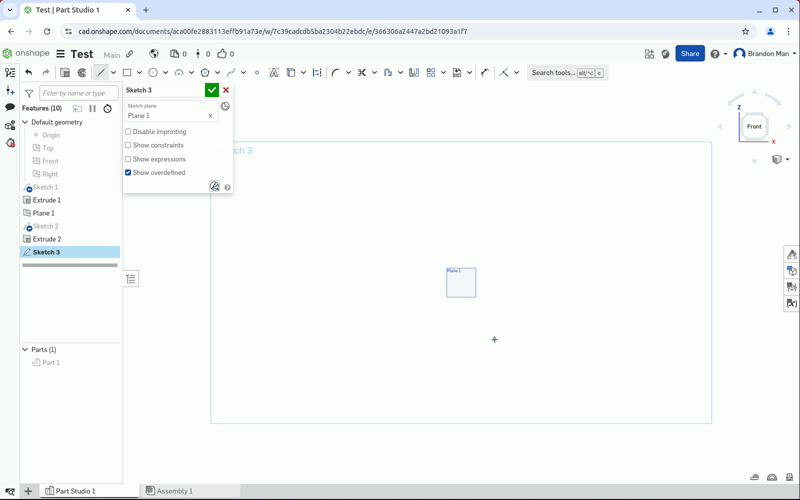
key_down(shift)
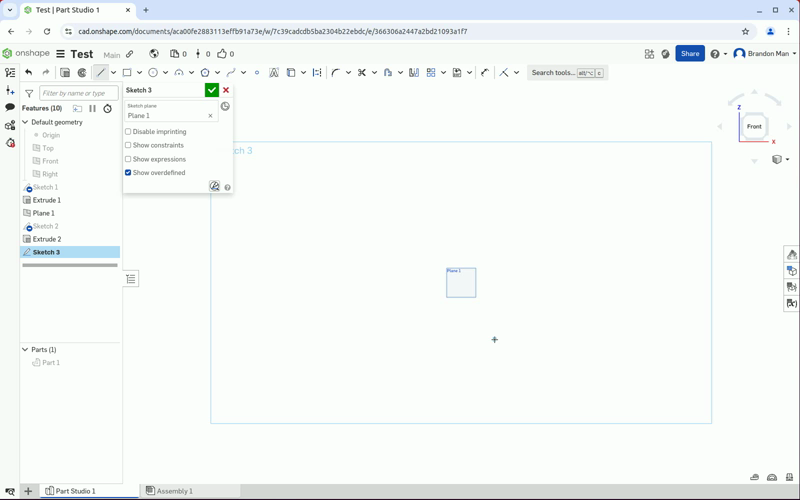
mouse_move(524, 339)
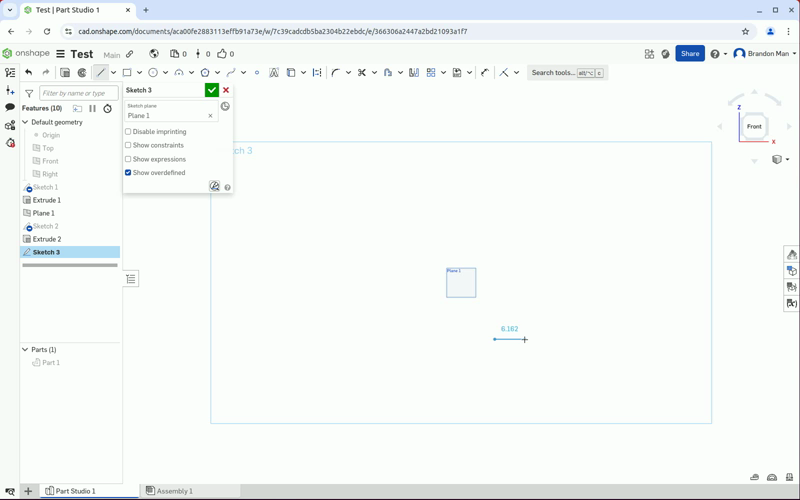
mouse_move(518, 339)
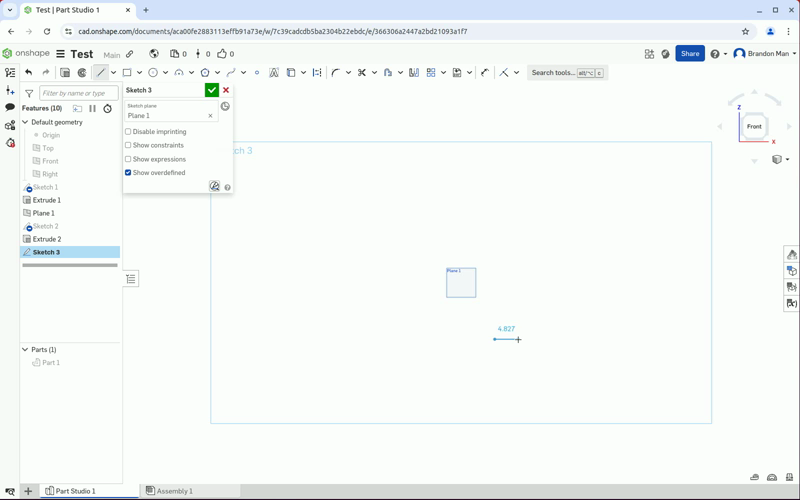
click(518, 339)
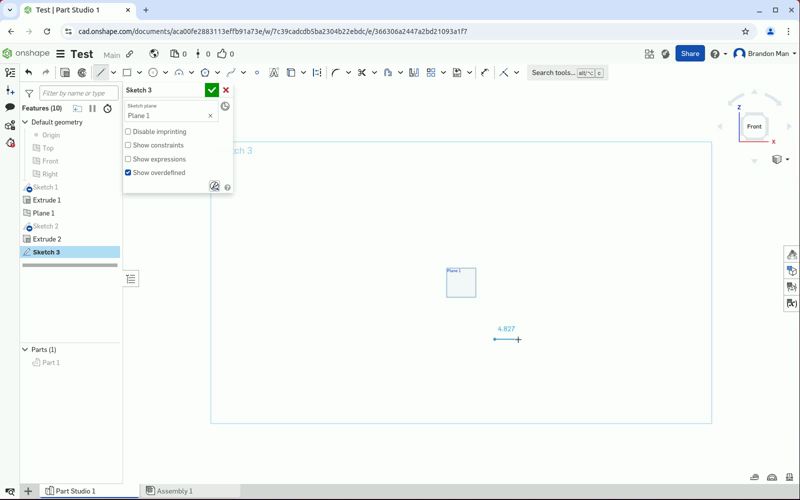
key_up(shift)
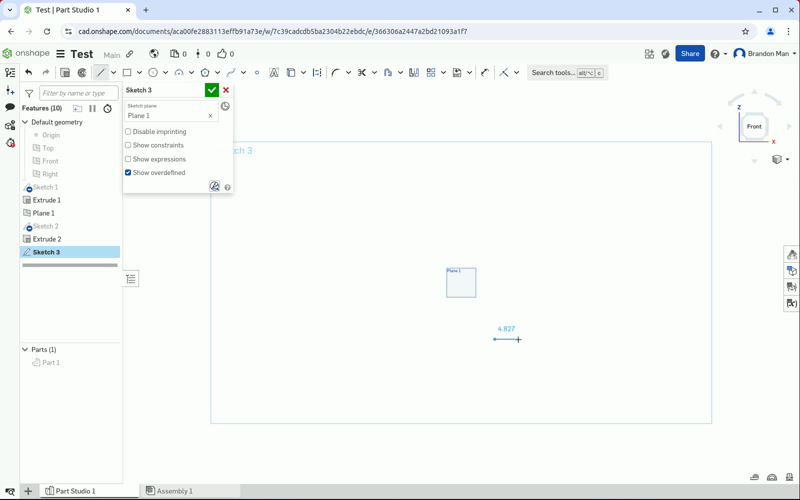
key_down(shift)
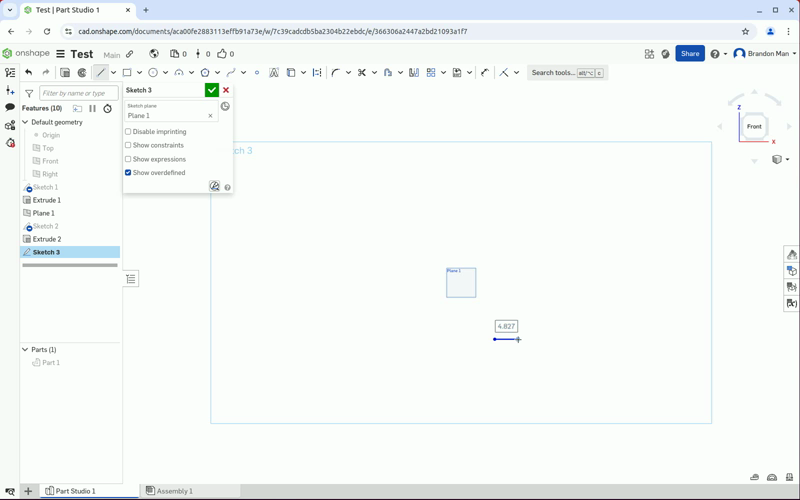
mouse_move(548, 339)
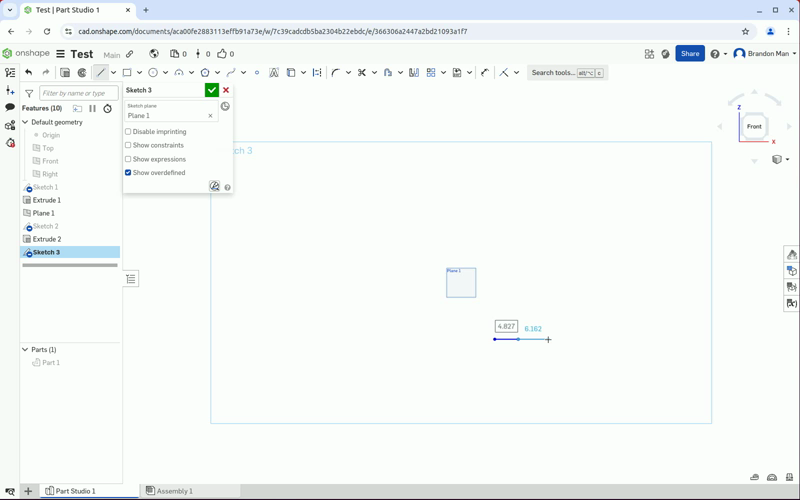
mouse_move(518, 315)
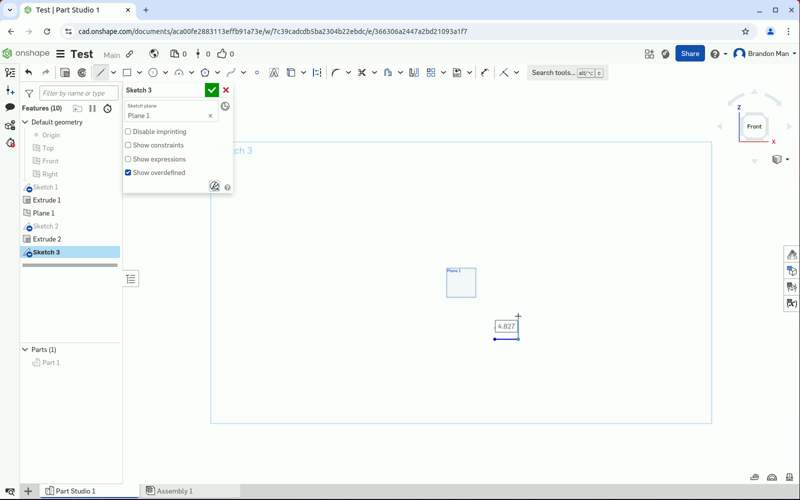
click(518, 315)
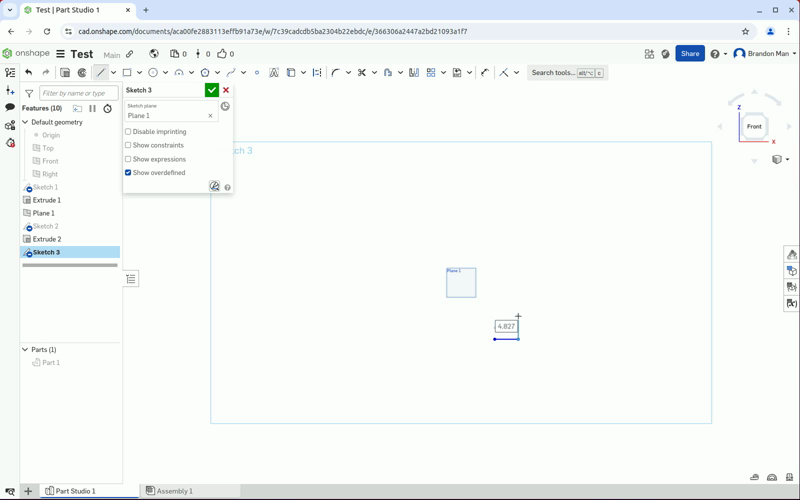
key_up(shift)
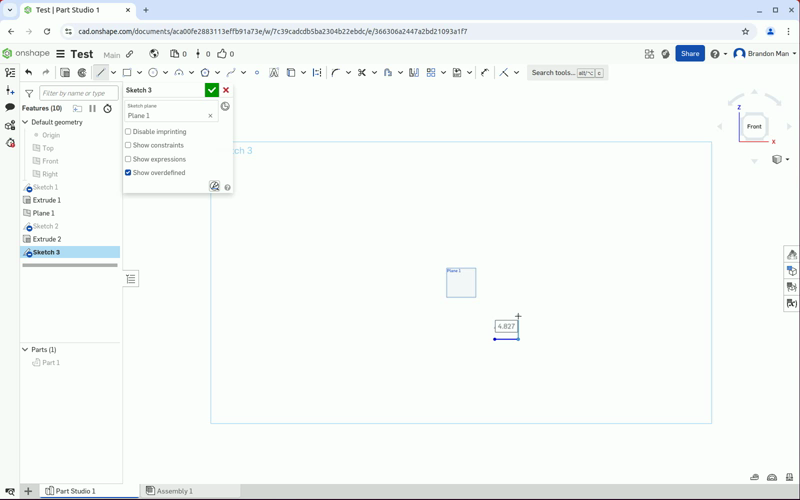
key_down(shift)
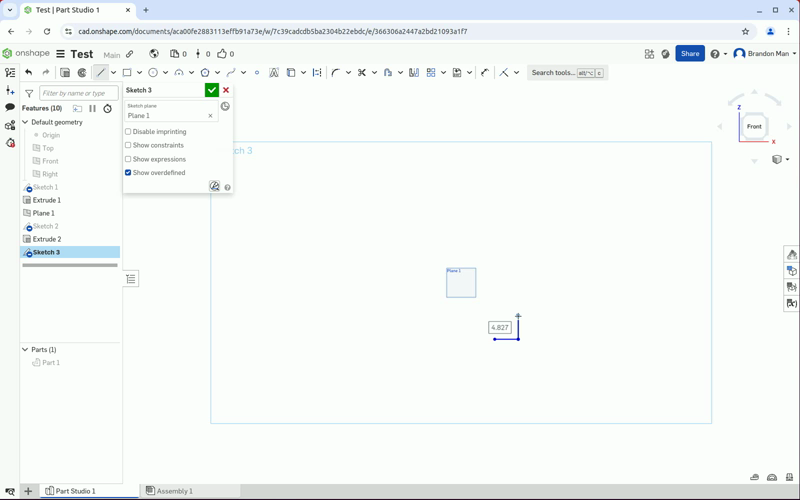
mouse_move(548, 315)
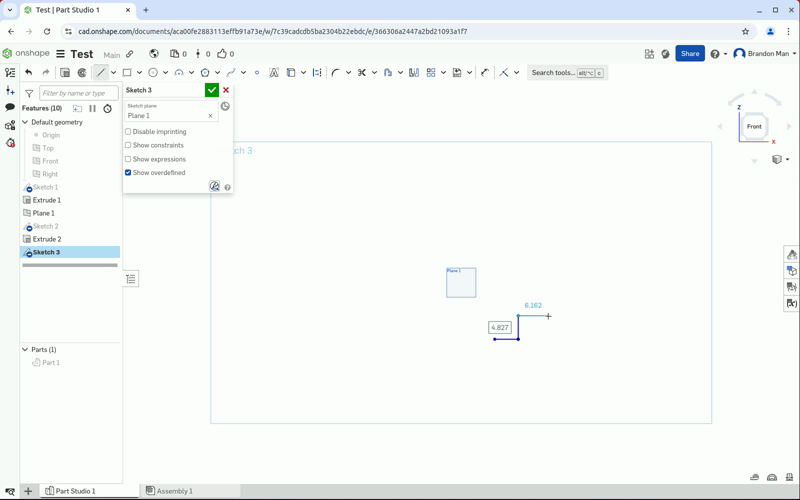
mouse_move(494, 315)
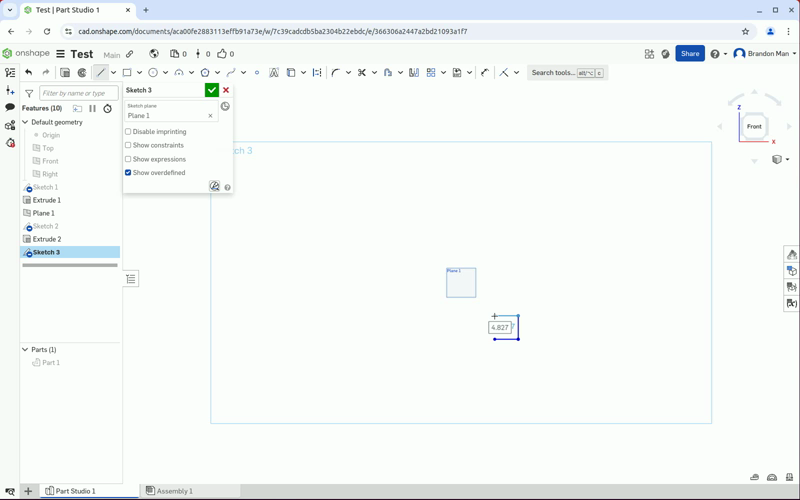
click(494, 315)
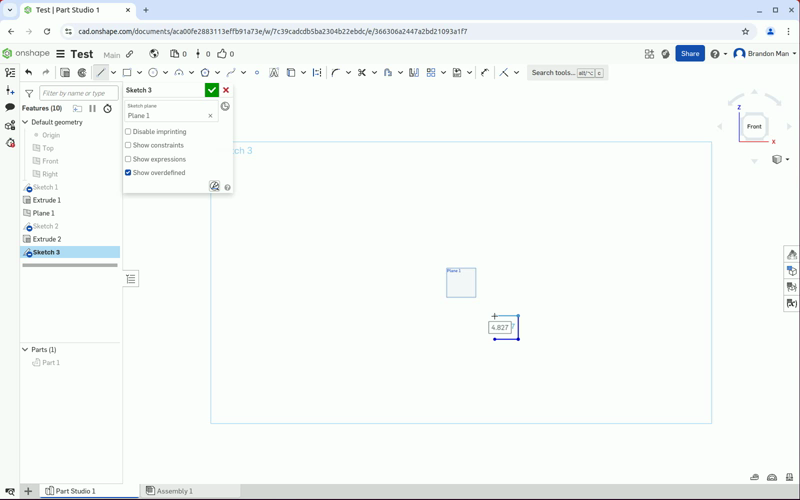
key_up(shift)
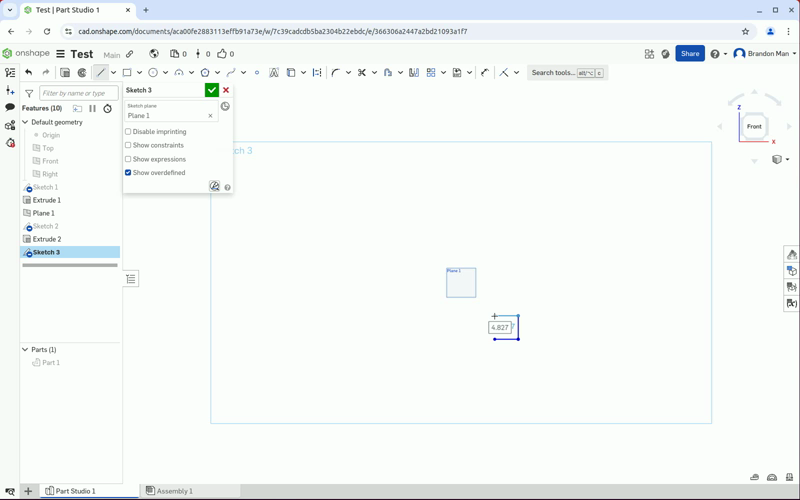
mouse_move(524, 315)
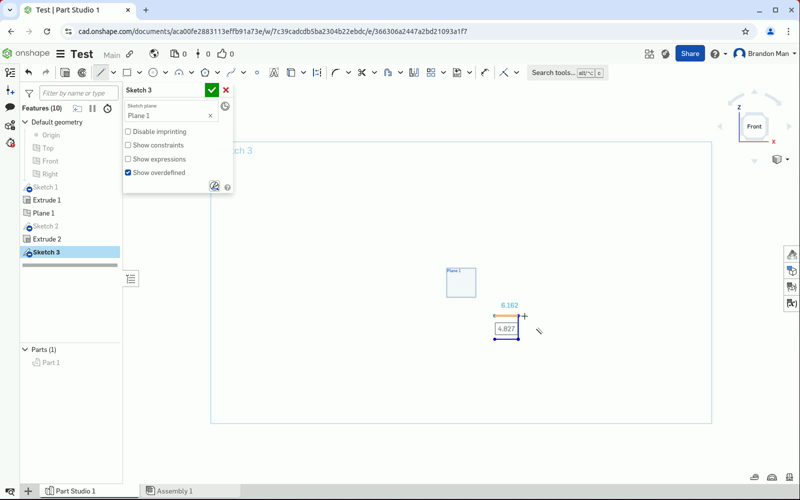
key_down(shift)
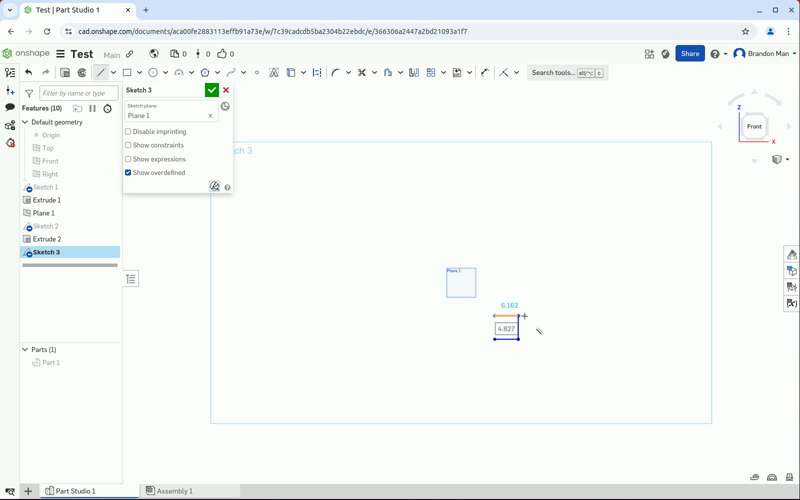
mouse_move(494, 339)
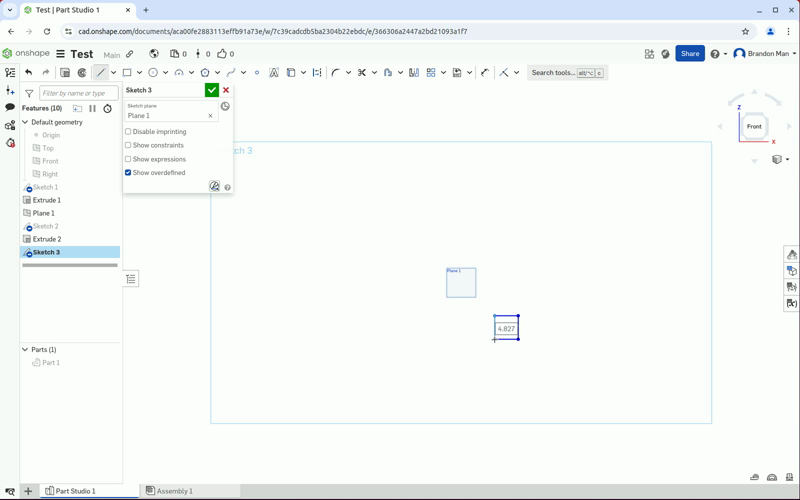
key_up(shift)
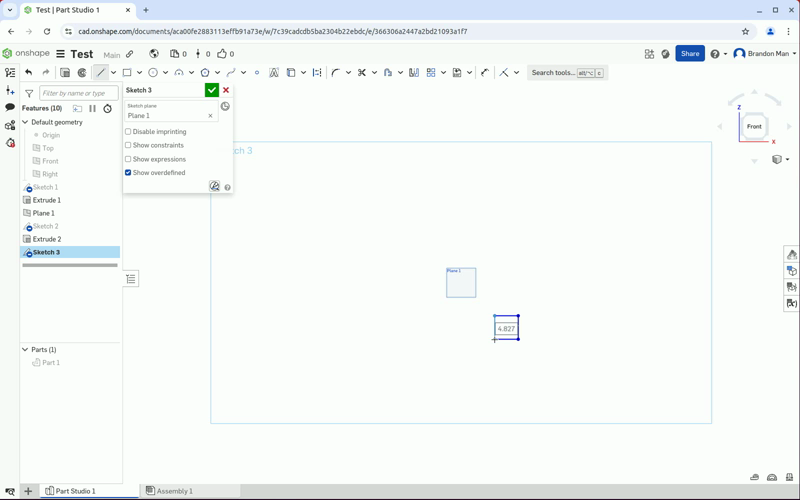
click(494, 339)
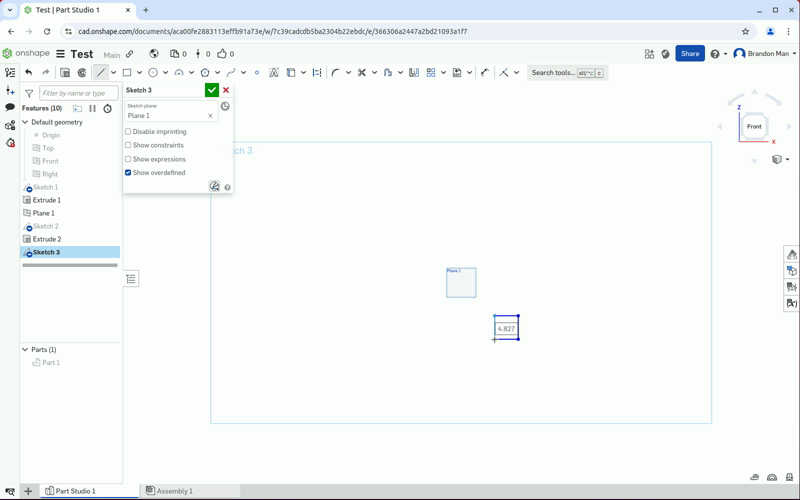
key(esc)
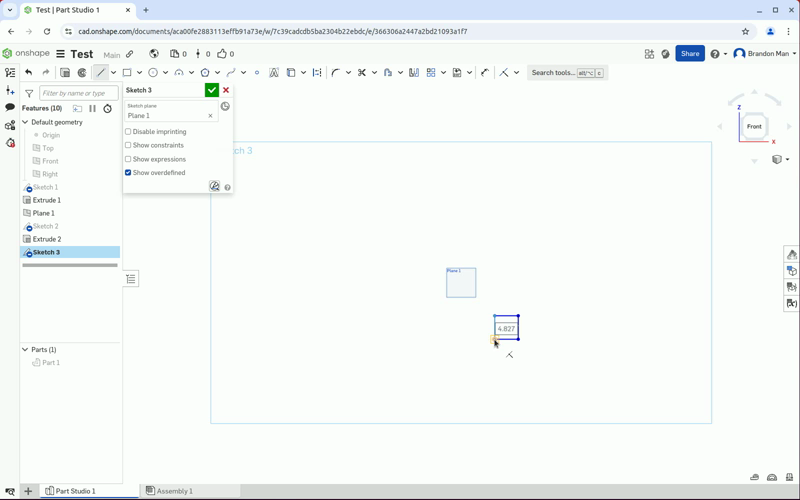
mouse_move(513, 320)
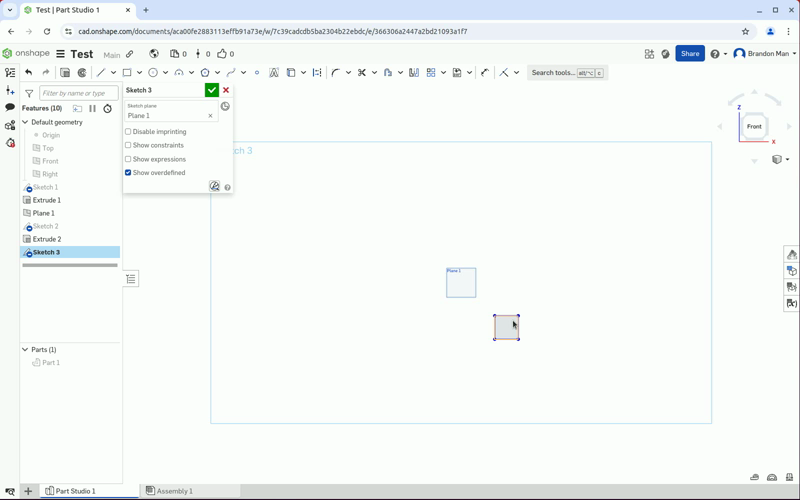
scroll(6)
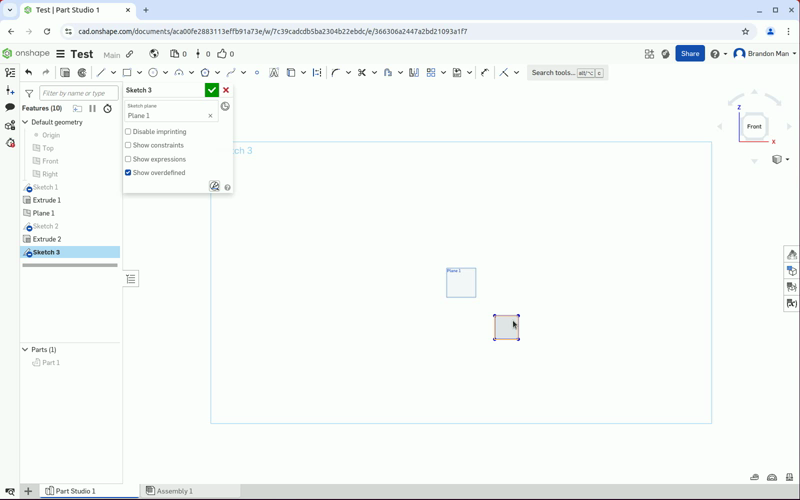
scroll(6)
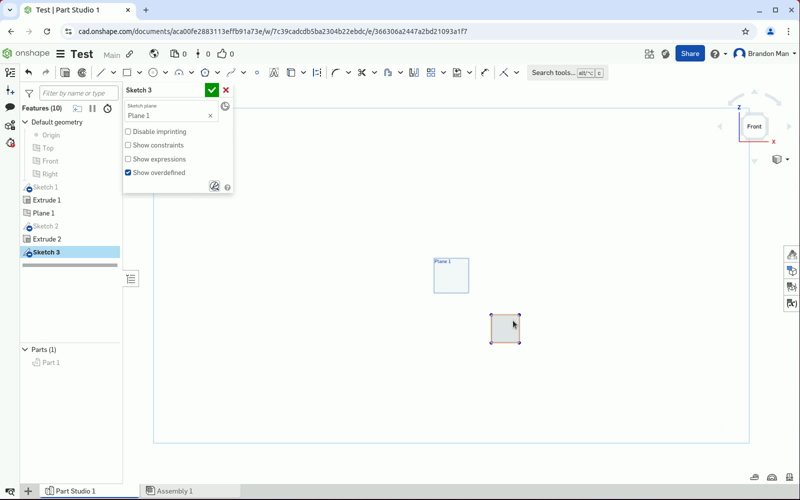
scroll(6)
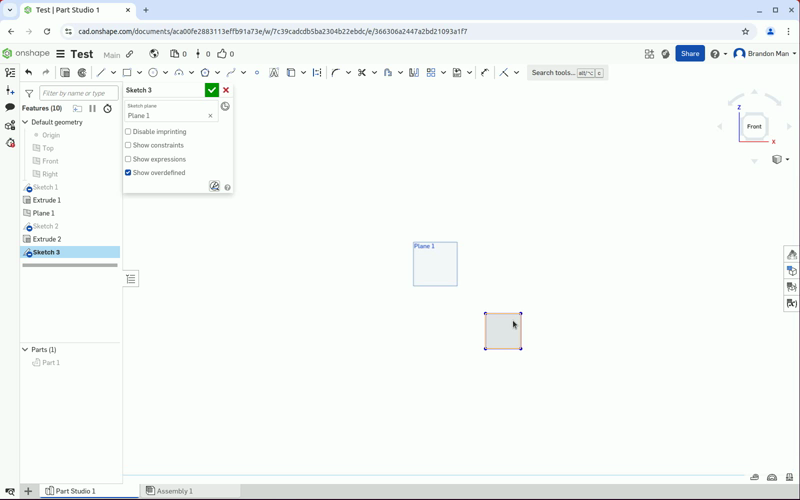
scroll(6)
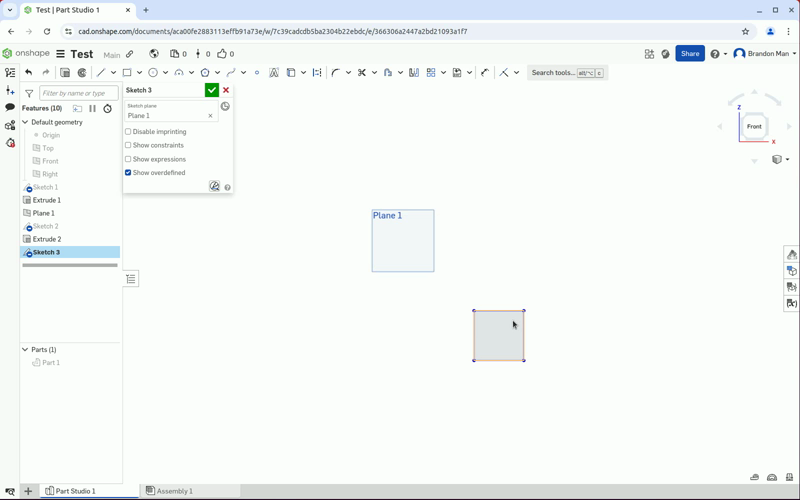
scroll(6)
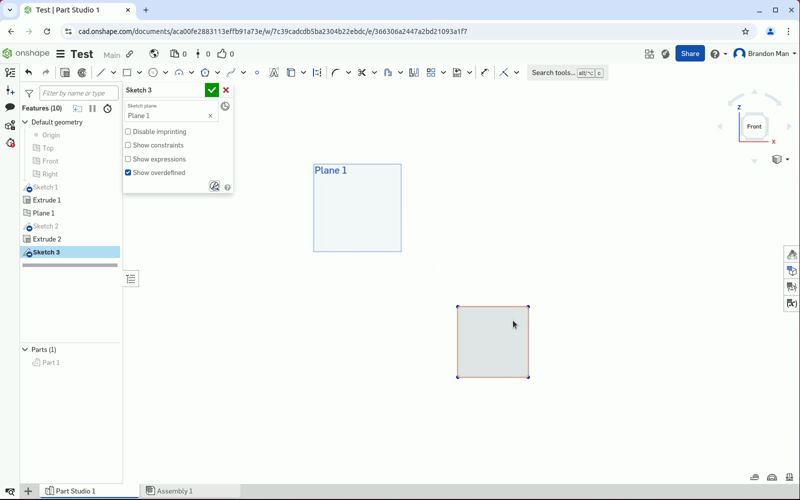
scroll(6)
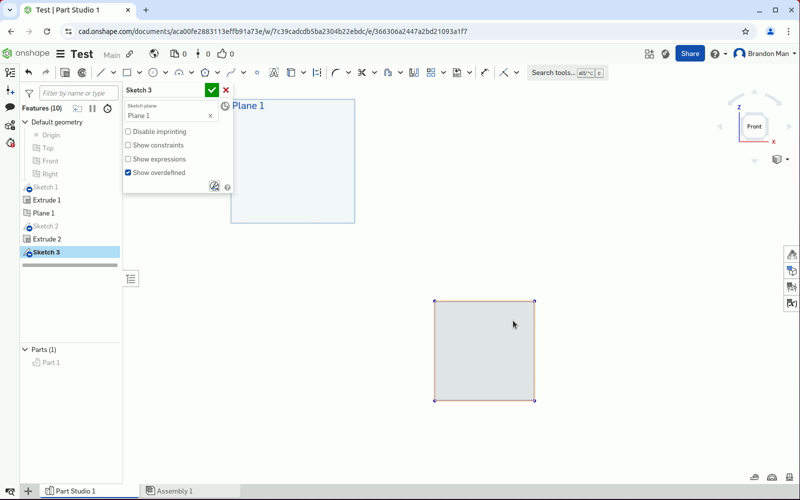
scroll(6)
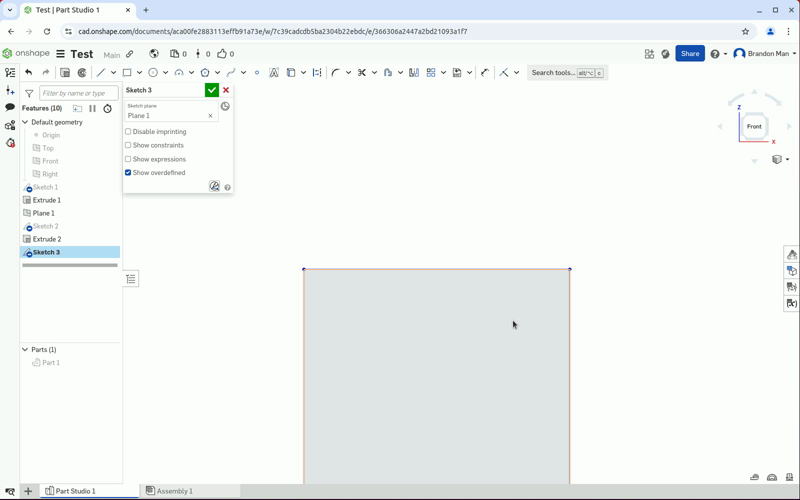
click(513, 320)
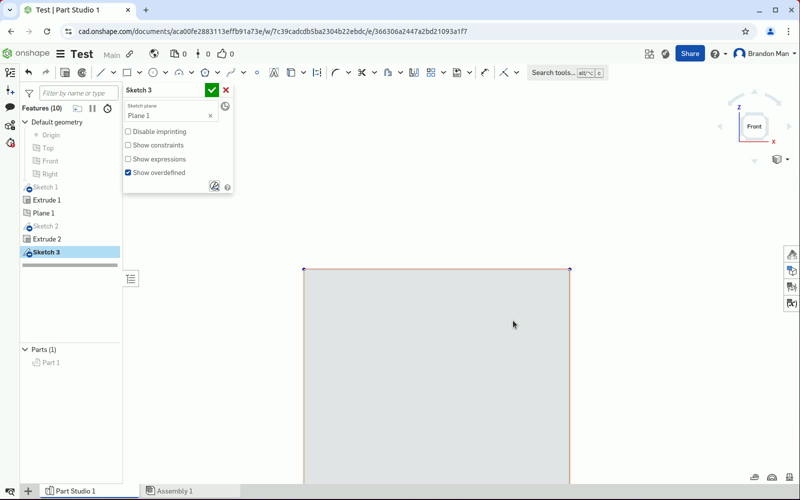
scroll(-6)
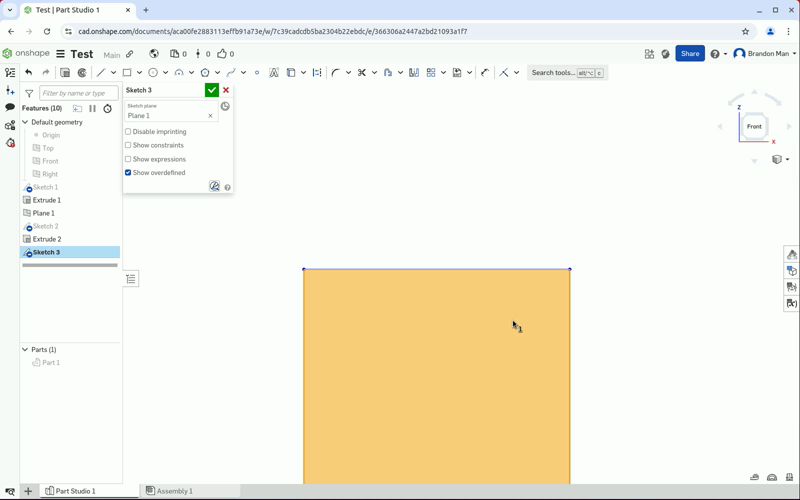
scroll(-6)
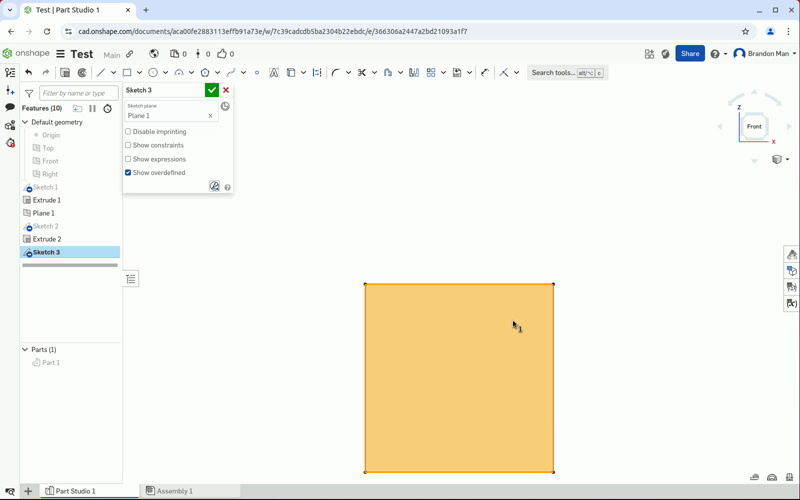
scroll(-6)
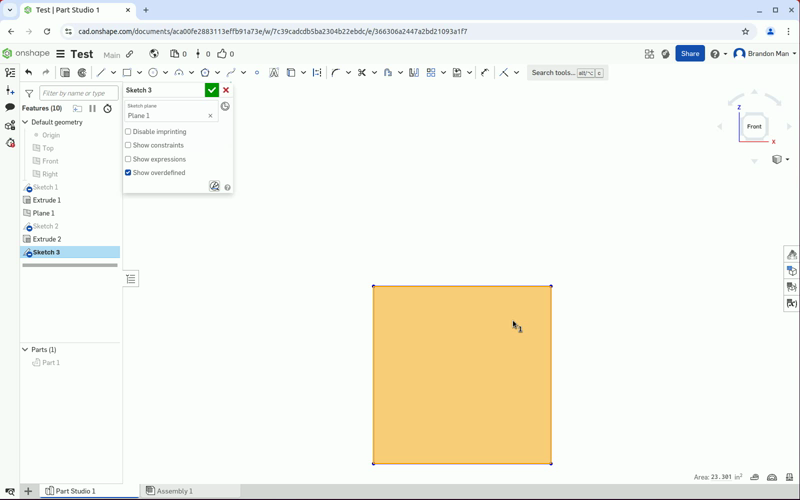
scroll(-6)
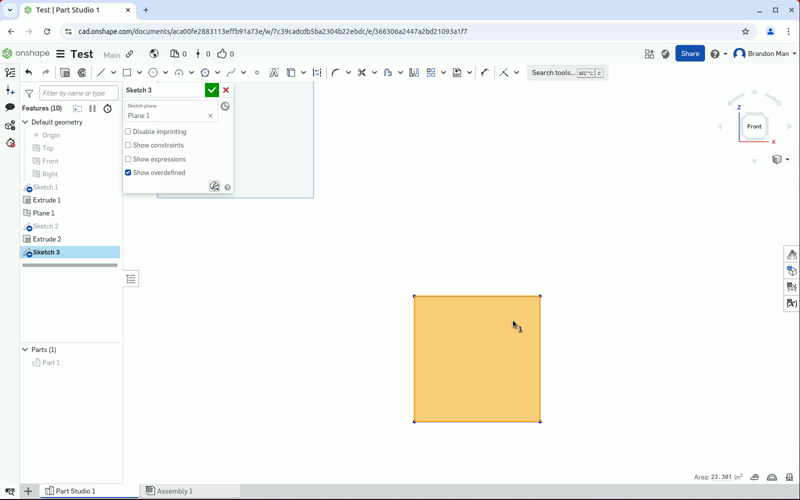
scroll(-6)
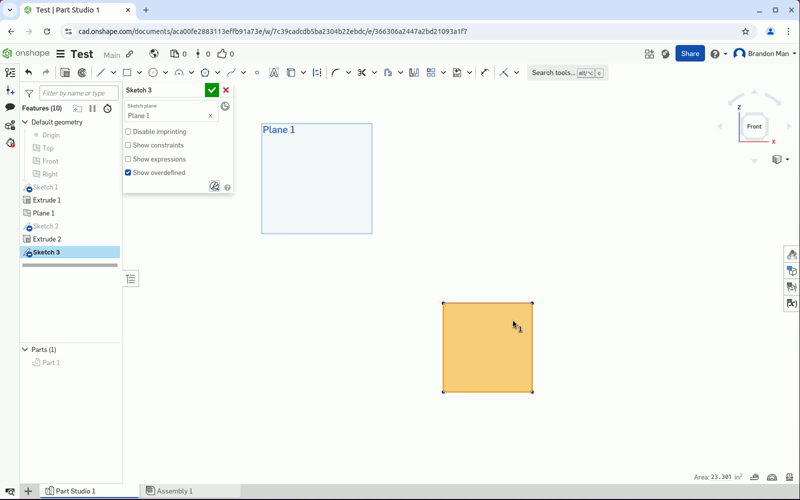
scroll(-6)
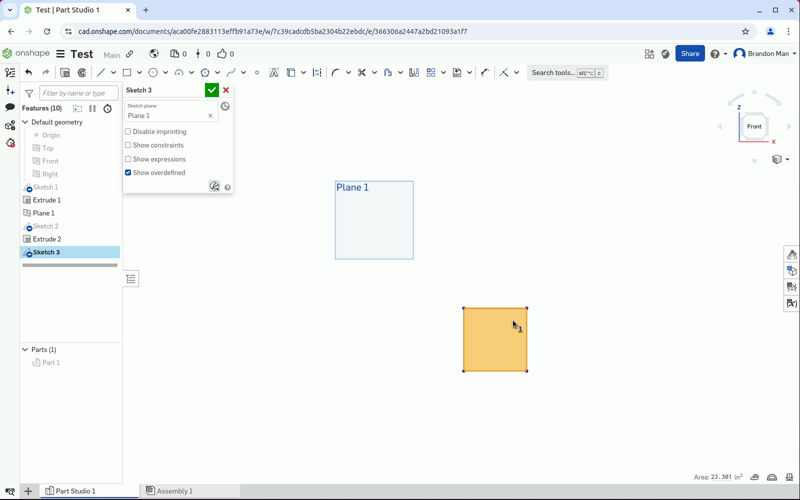
scroll(-6)
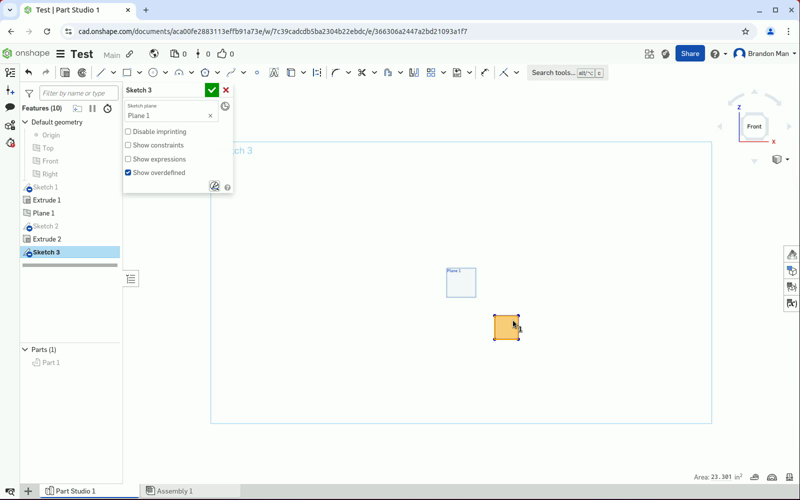
mouse_move(73, 352)
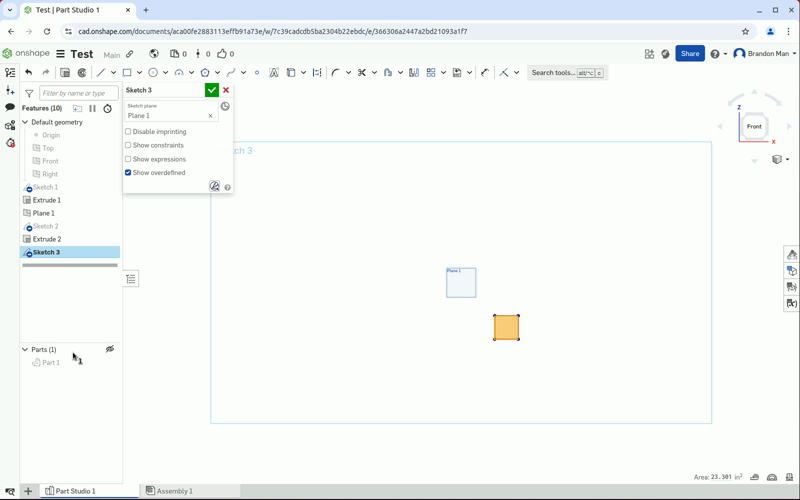
key(shift+y)
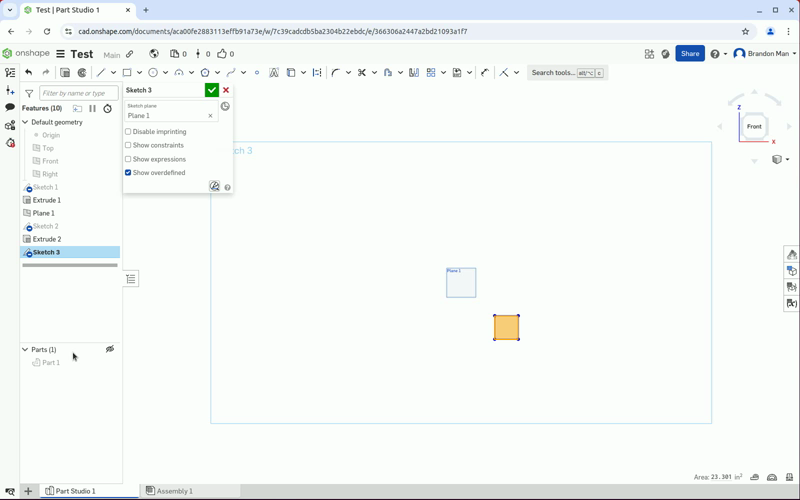
key(shift+e)
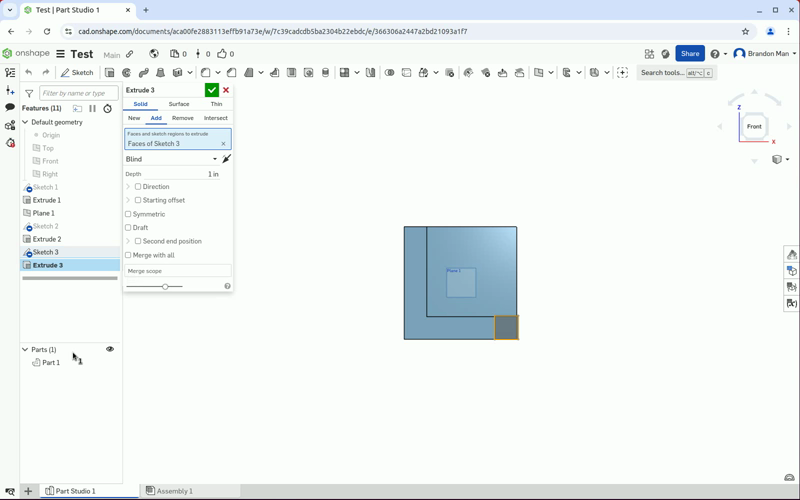
mouse_move(143, 106)
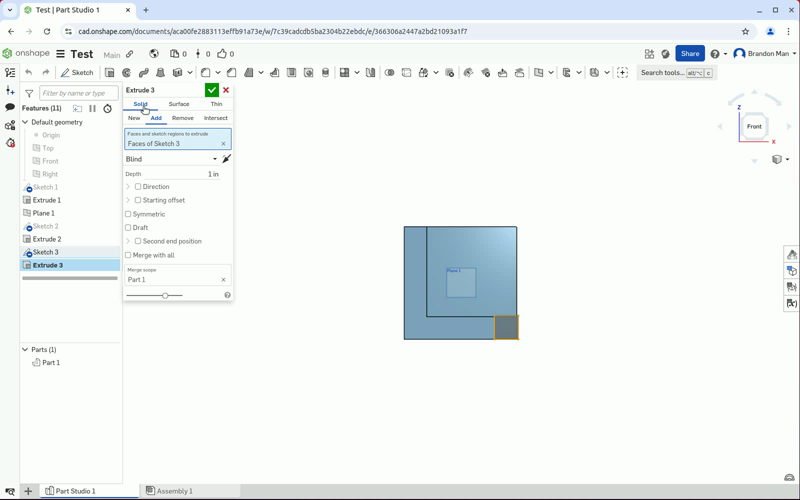
click(143, 106)
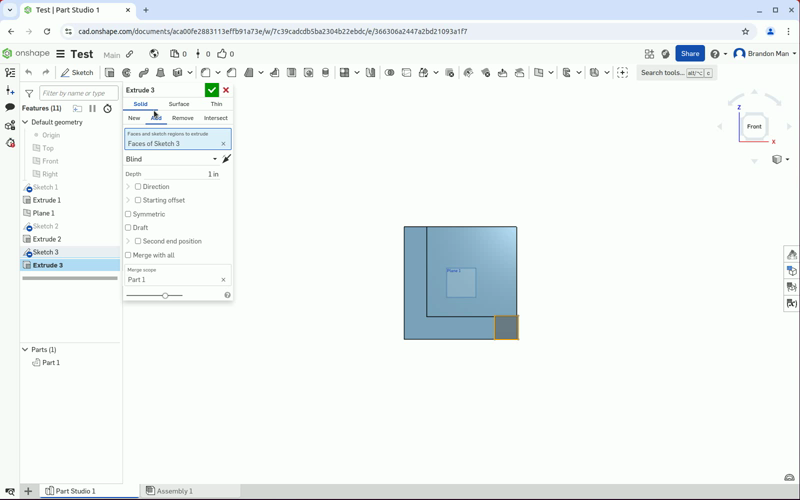
mouse_move(186, 120)
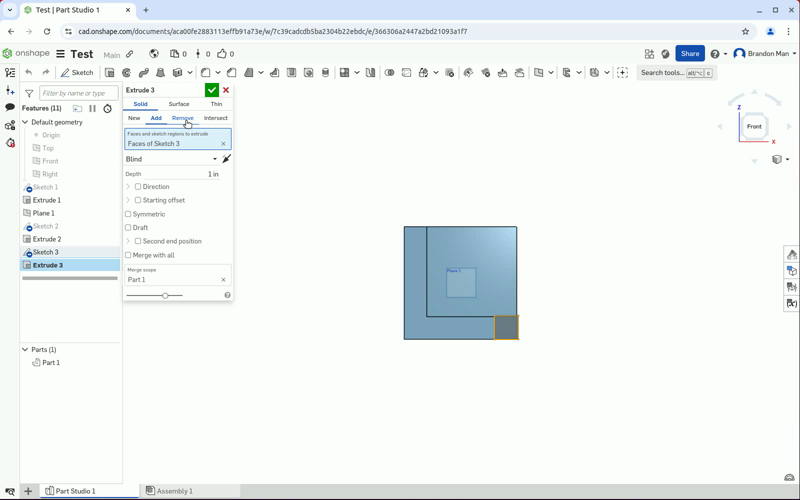
click(186, 120)
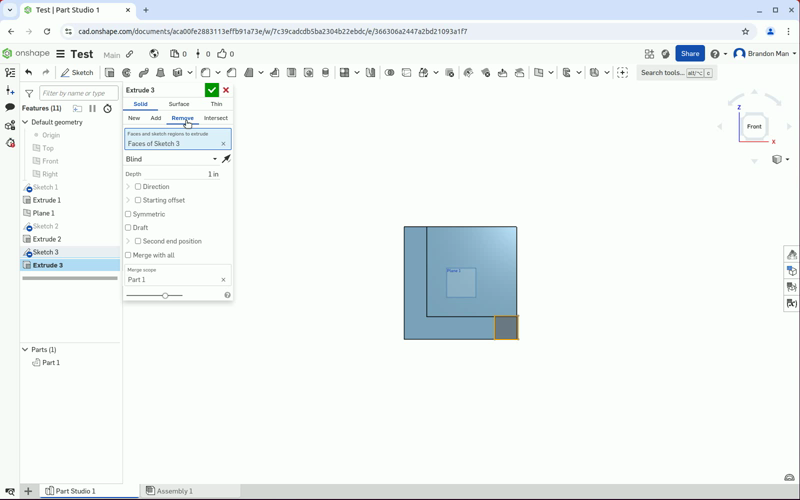
key(tab, 4)
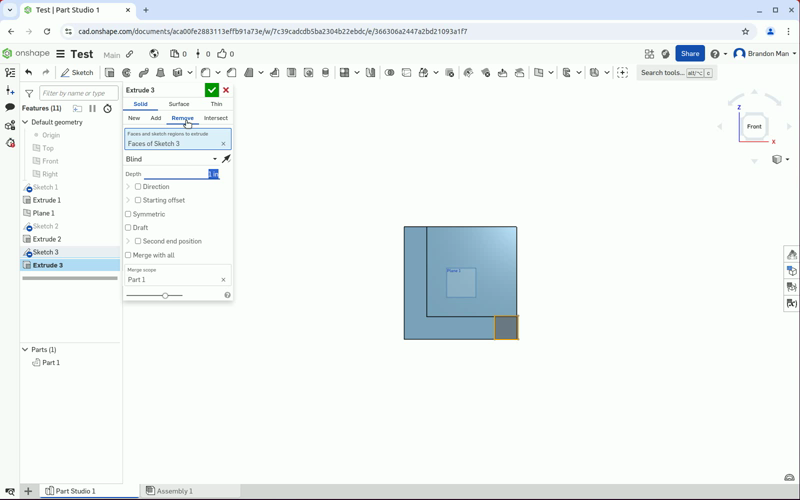
text(4.574)
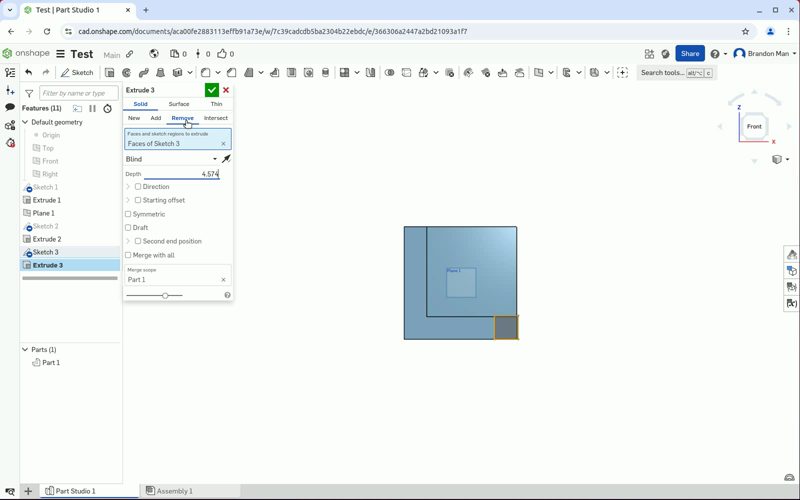
key(tab, 6)
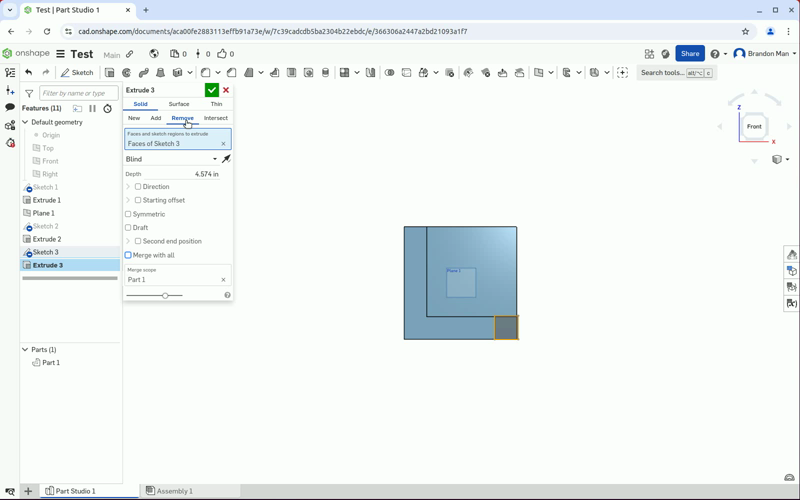
key(space)
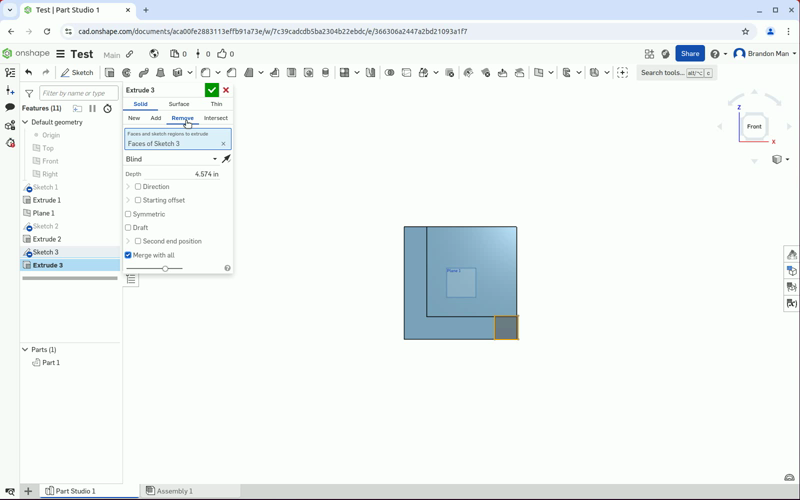
key(enter)
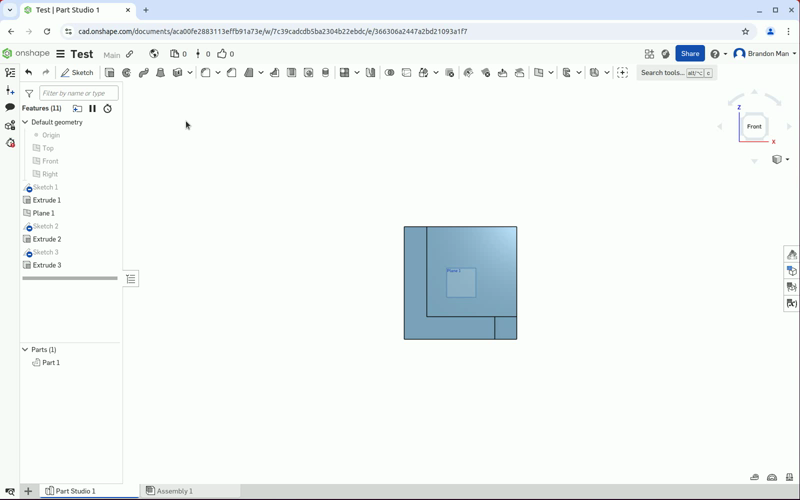
key(shift+h)
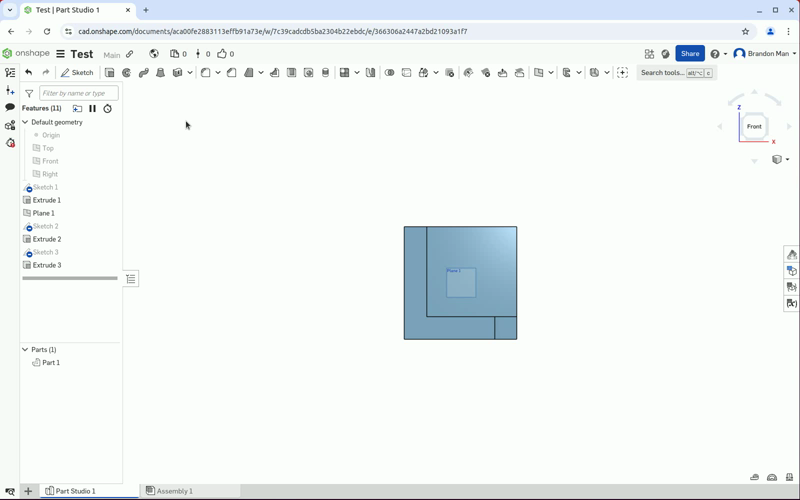
key(shift+h)
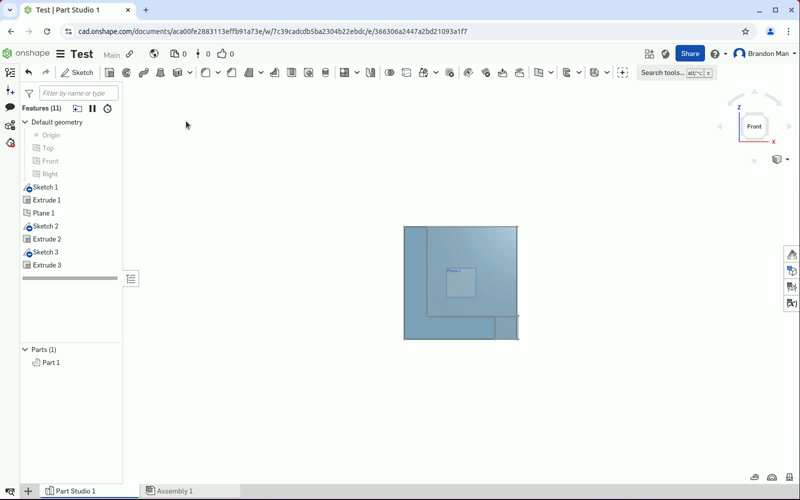
key(shift+7)
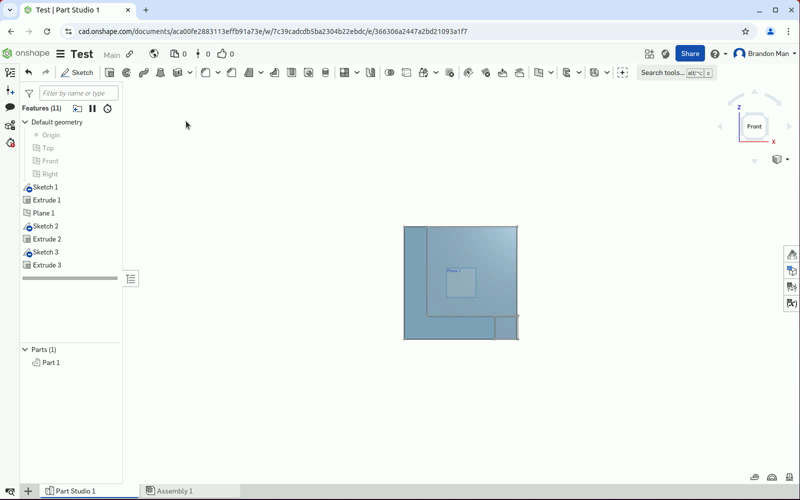
key(left, 2)
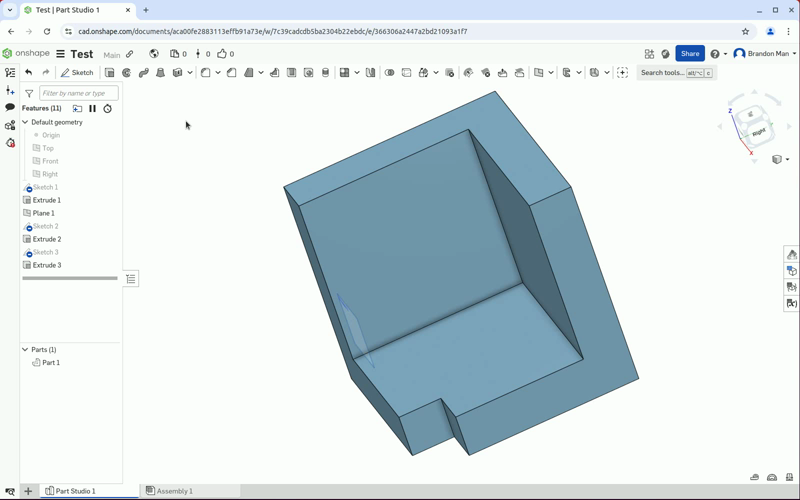
key(down, 2)
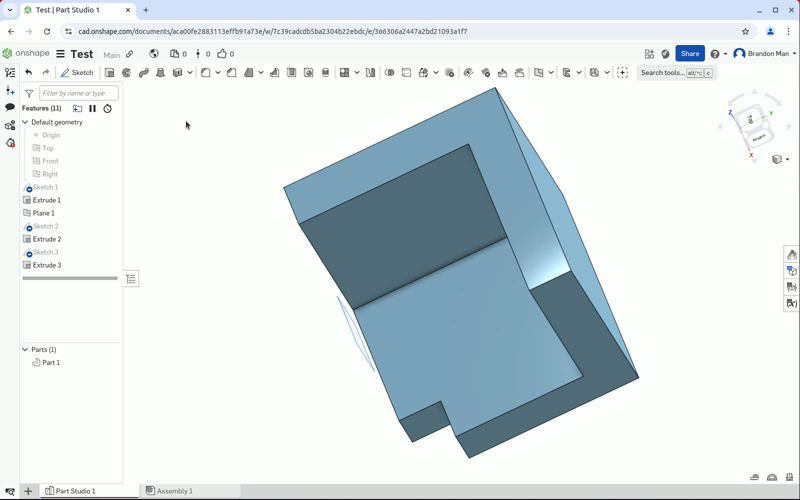
key(up, 2)
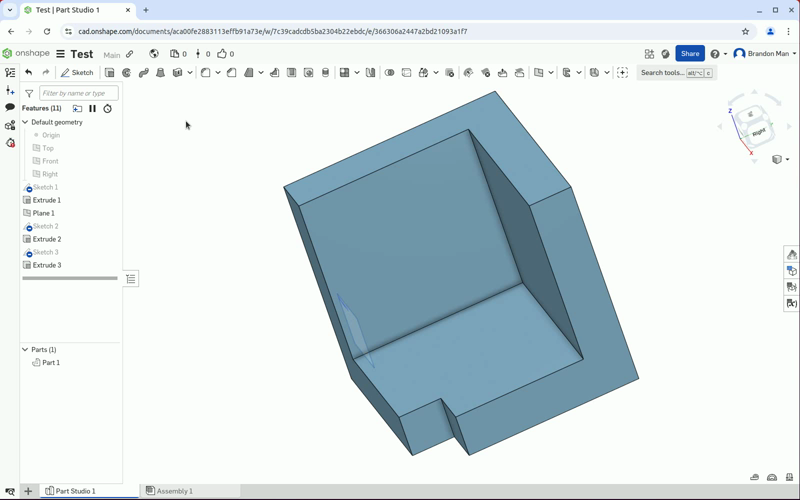
key(right, 2)
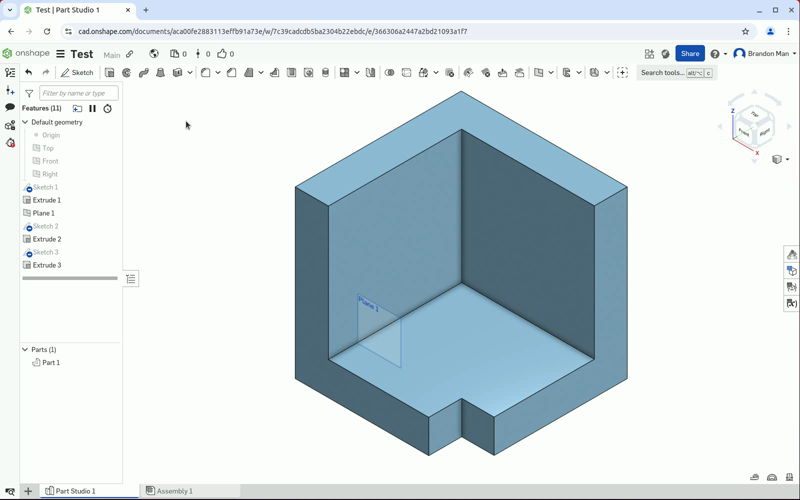
mouse_move(73, 189)
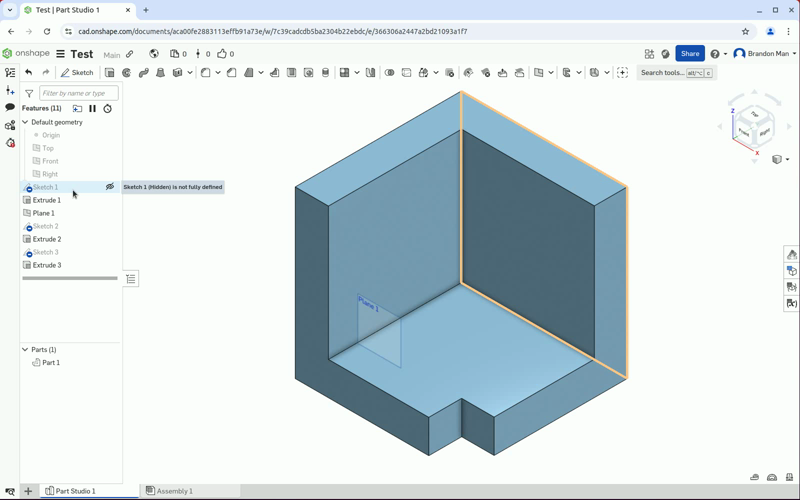
click(73, 189)